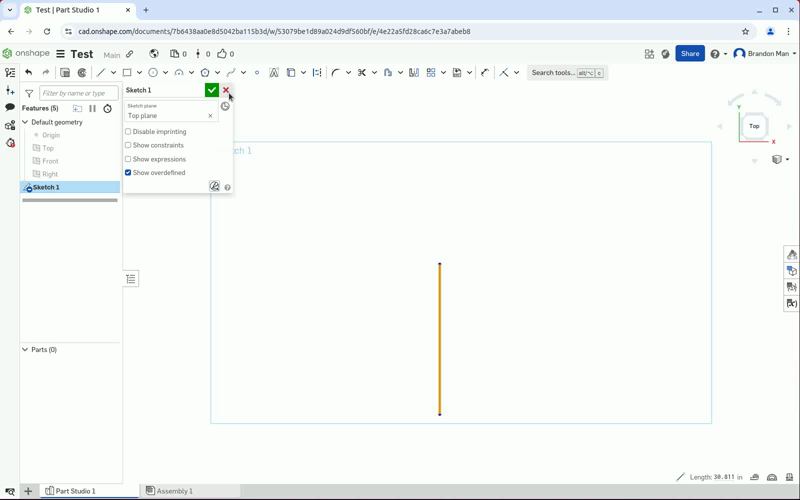
key(shift+h)
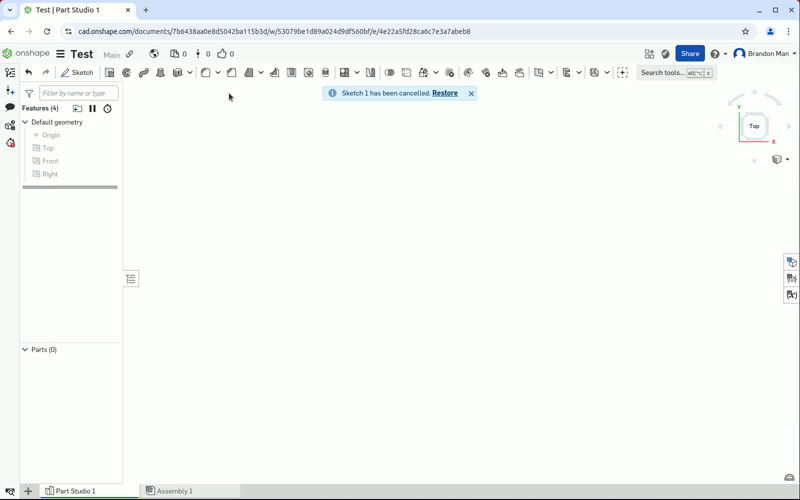
mouse_move(73, 352)
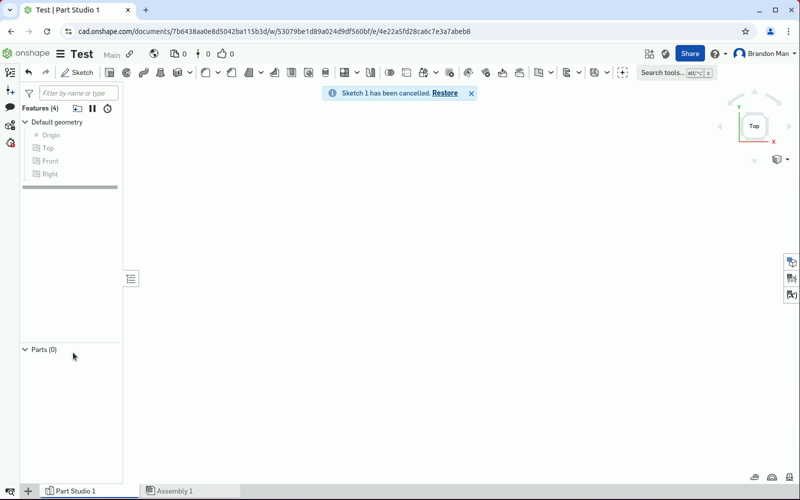
key(y)
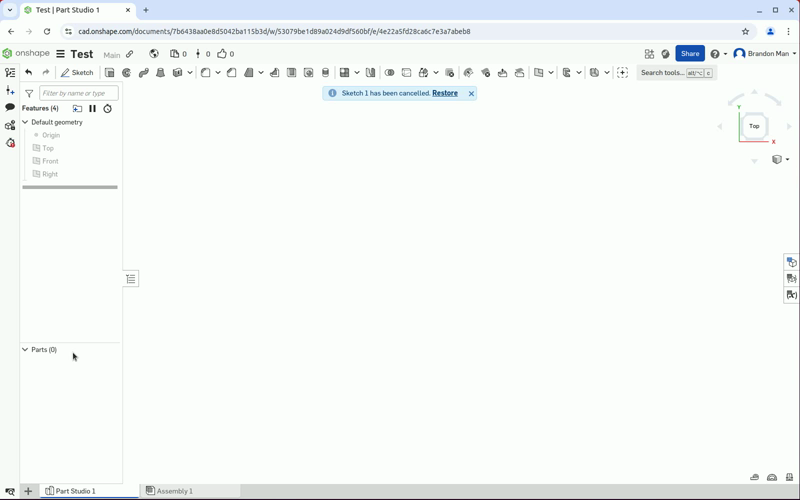
key(shift+p)
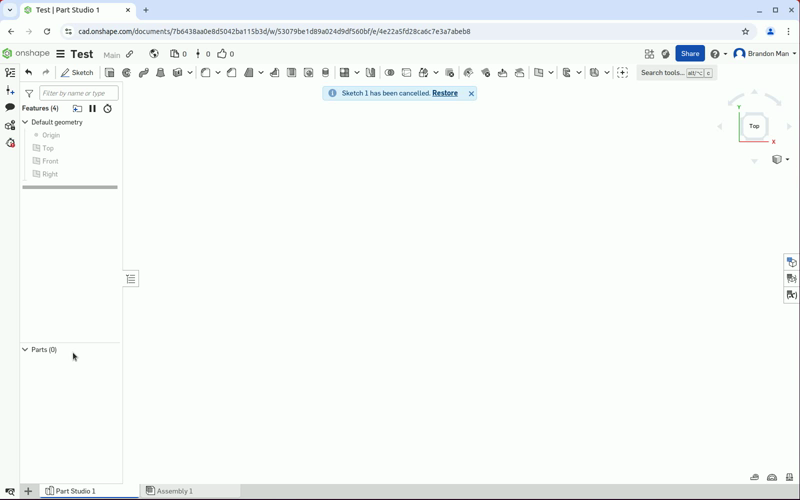
key(space)
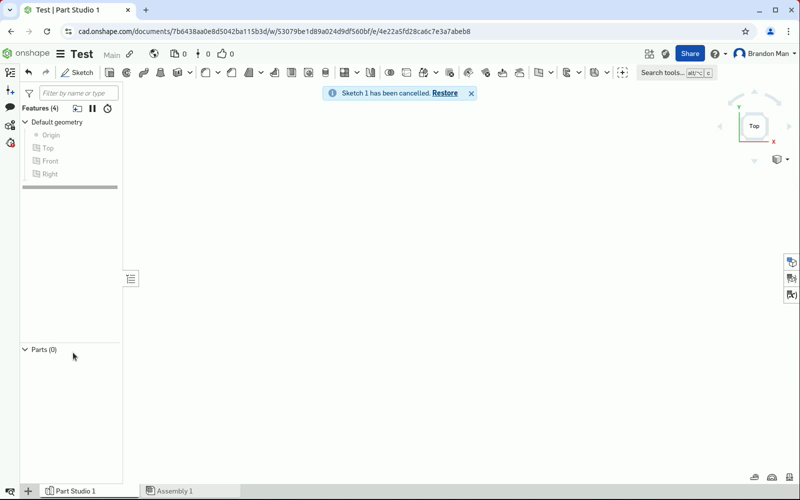
key_down(shift)
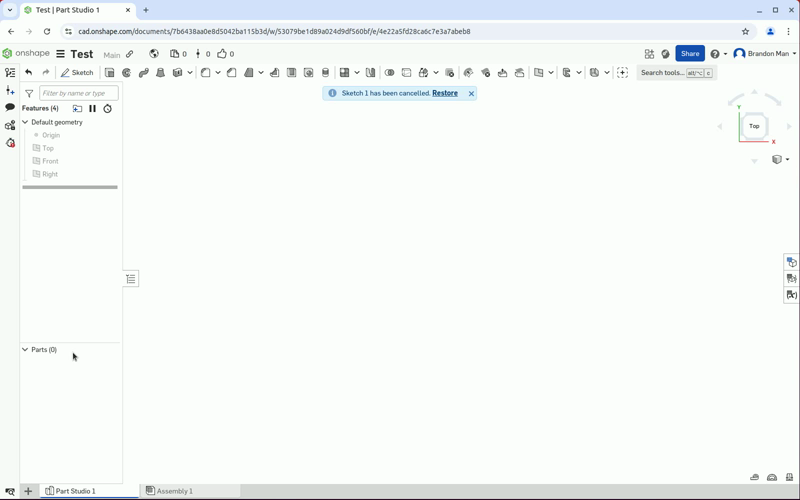
key(up)
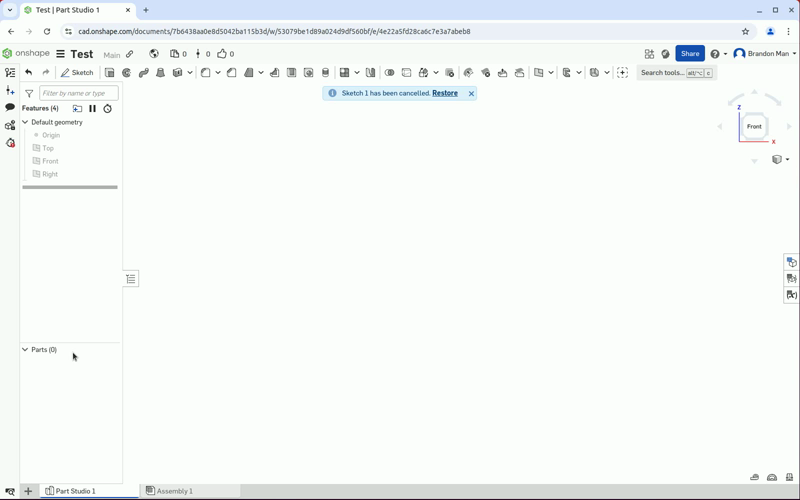
key_up(shift)
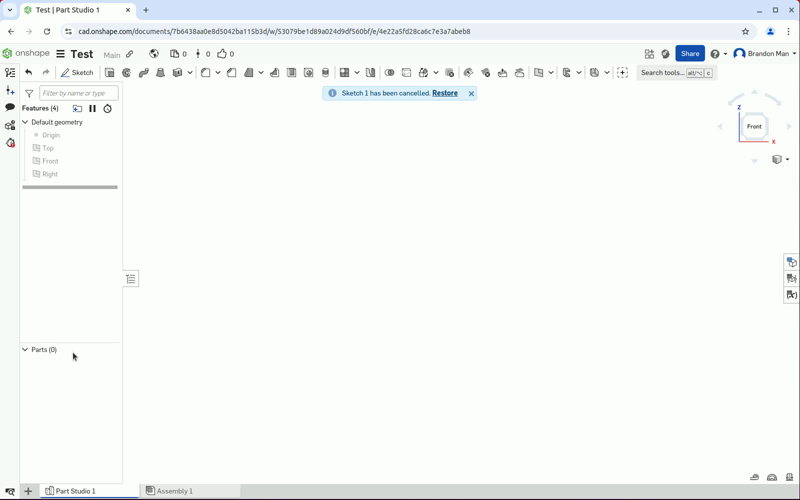
mouse_move(73, 352)
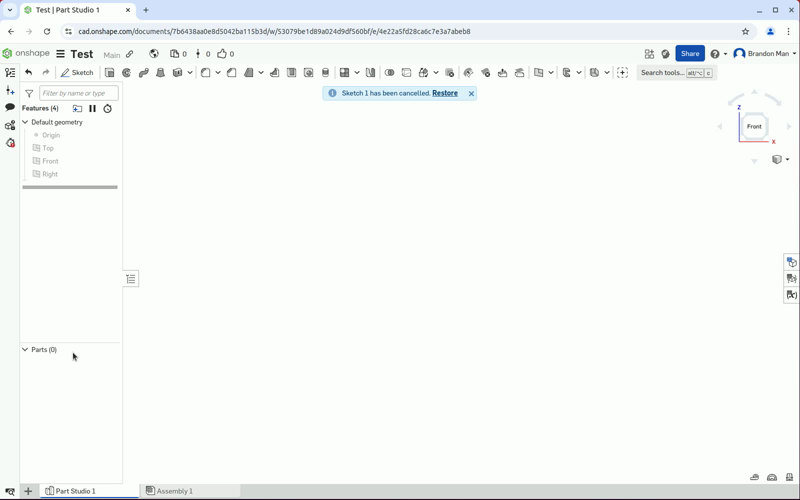
key(shift+y)
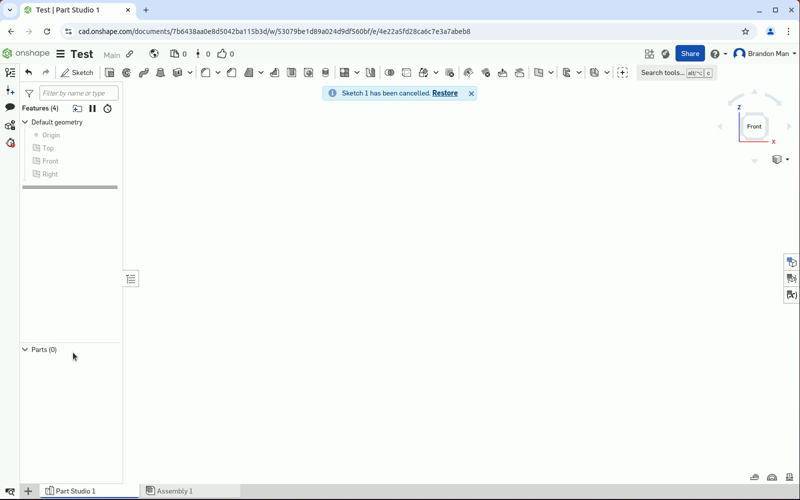
key(shift+s)
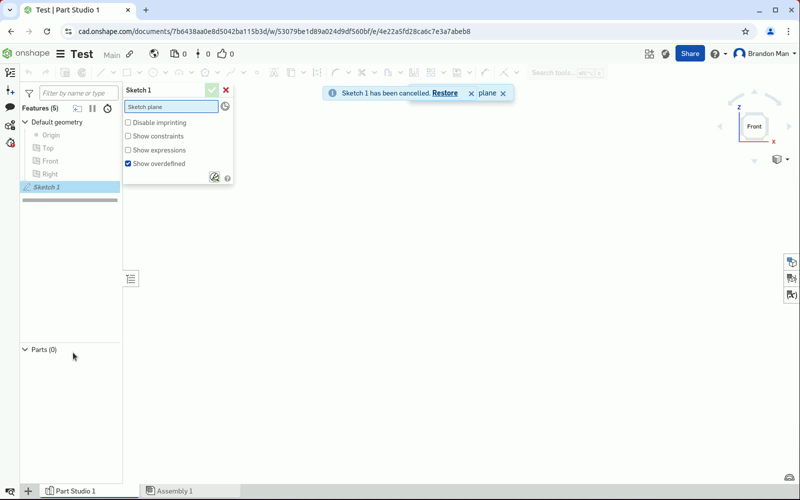
mouse_move(73, 163)
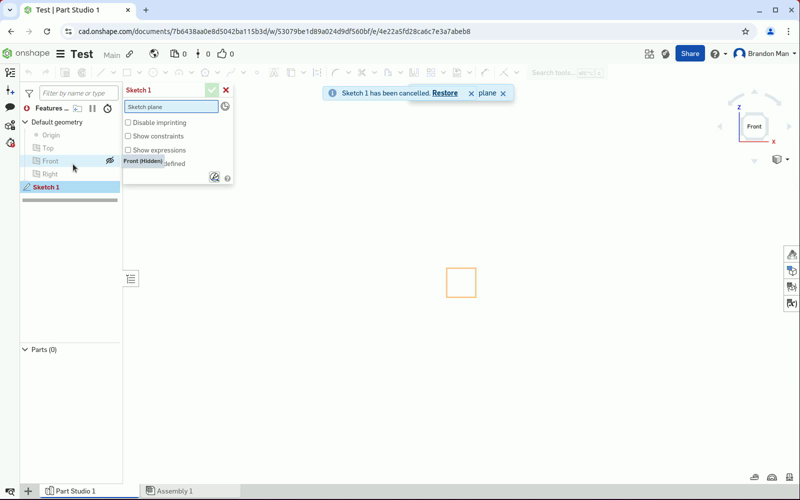
click(73, 163)
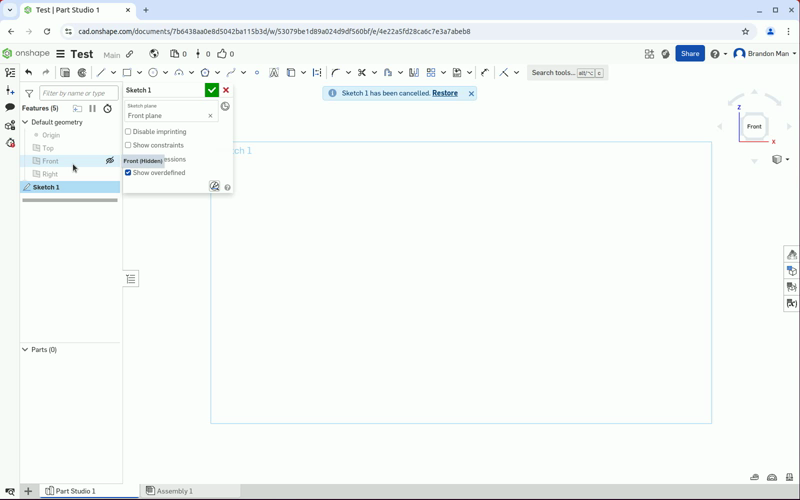
mouse_move(73, 352)
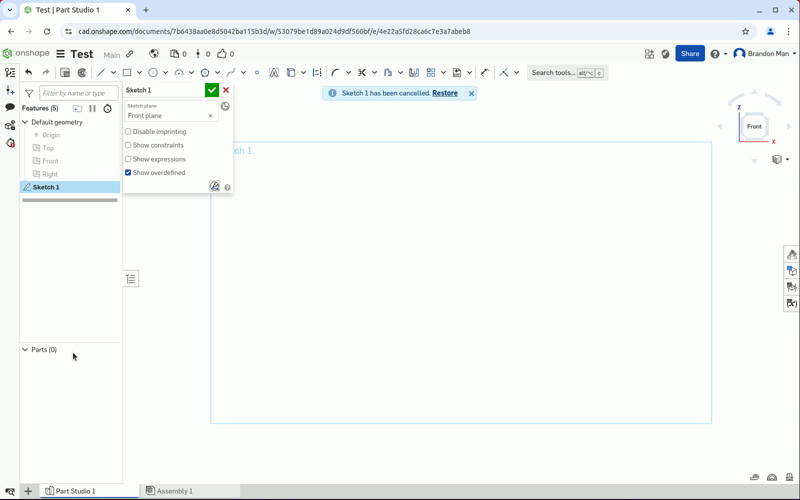
key(y)
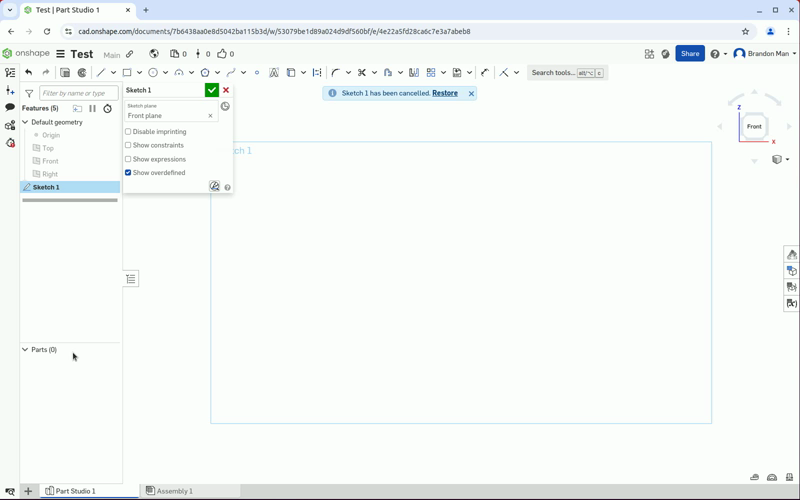
key(c)
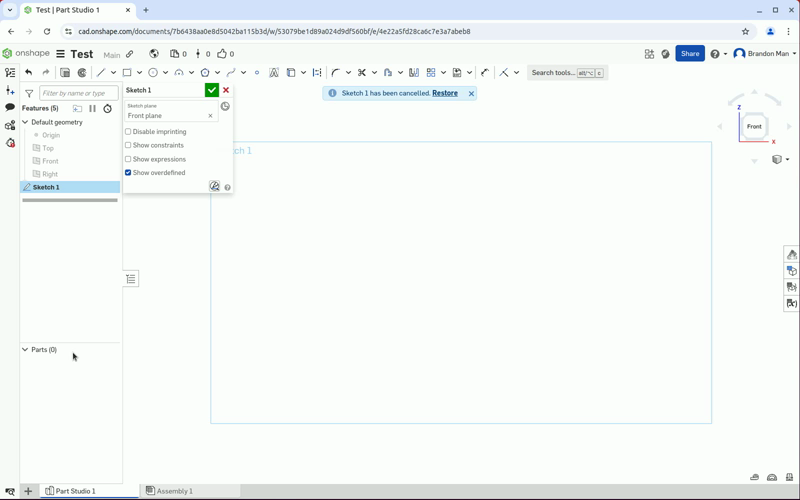
key_down(shift)
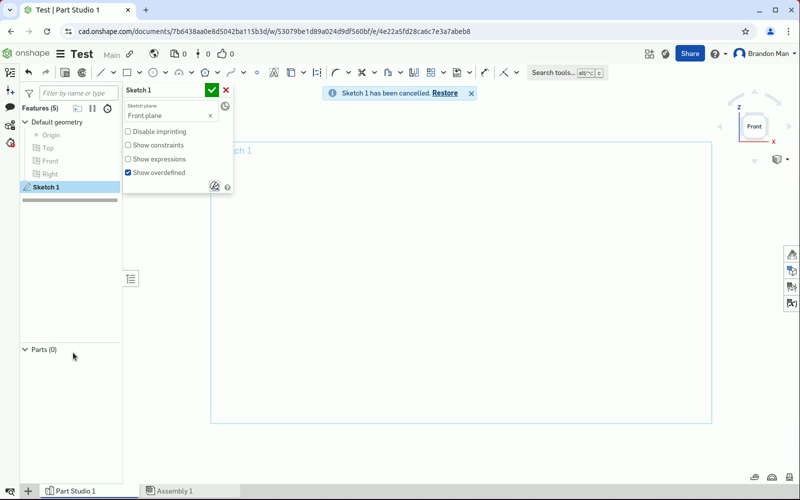
mouse_move(461, 282)
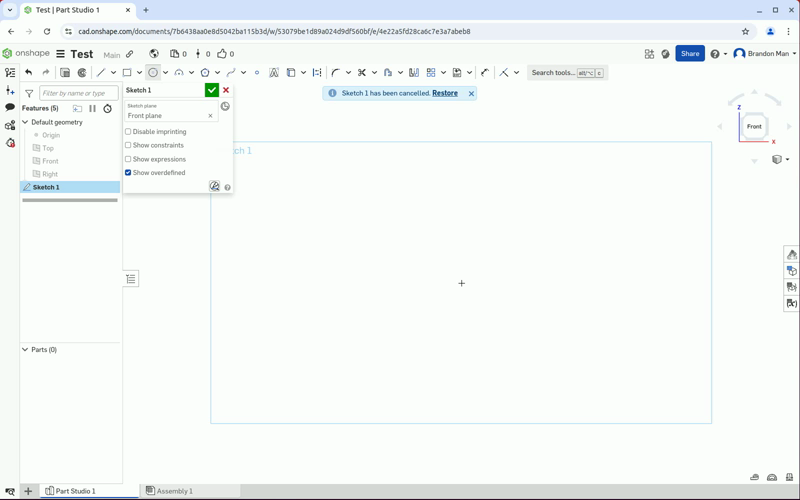
click(461, 282)
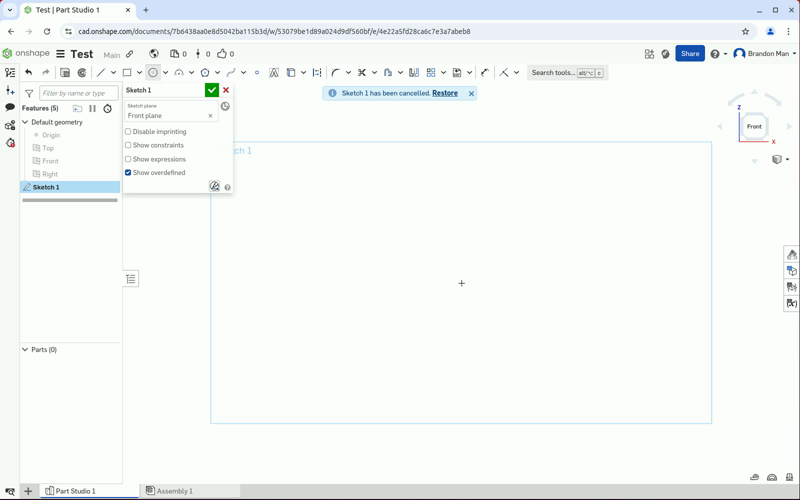
key_up(shift)
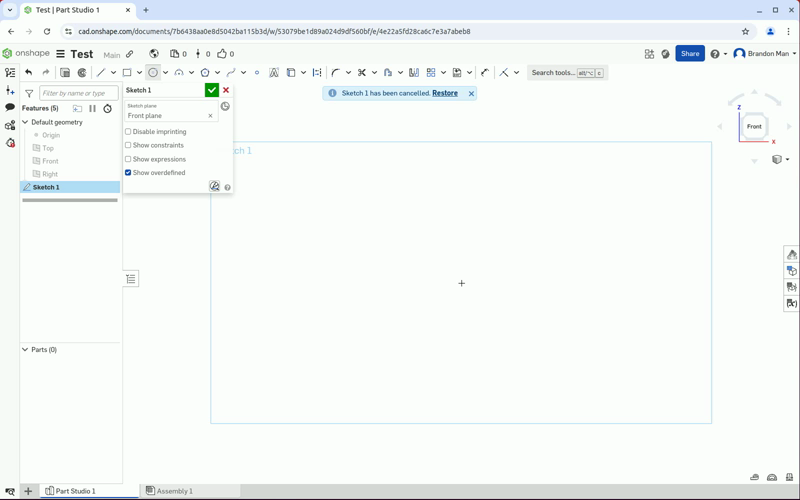
mouse_move(564, 282)
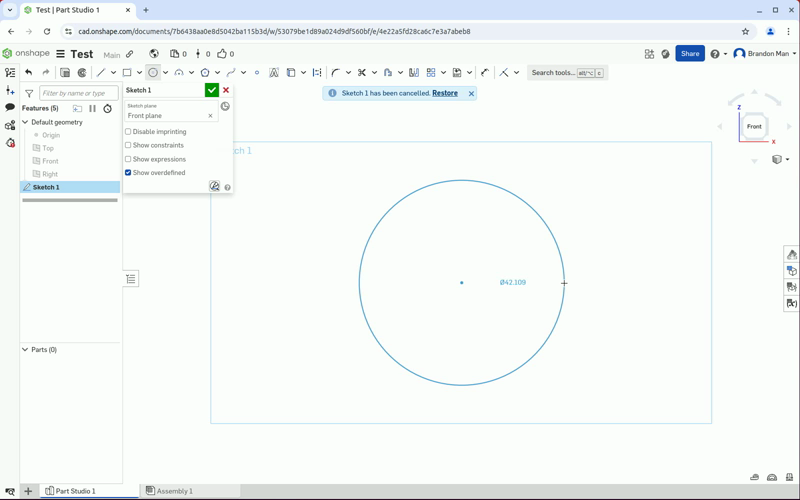
click(564, 282)
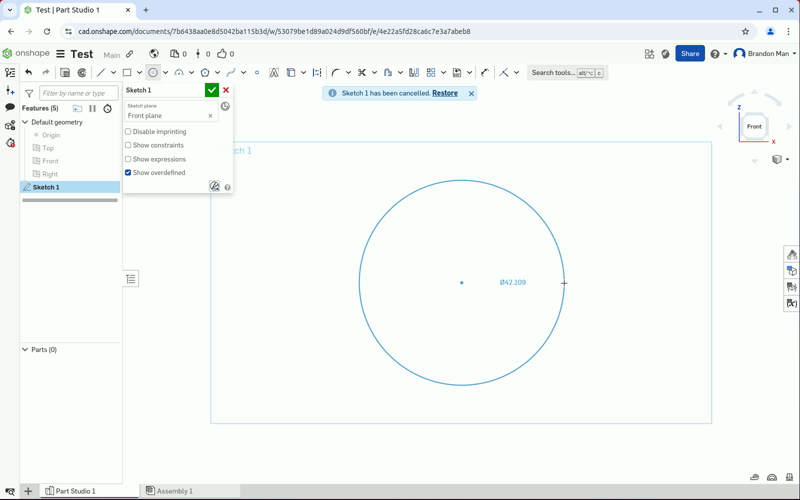
key(esc)
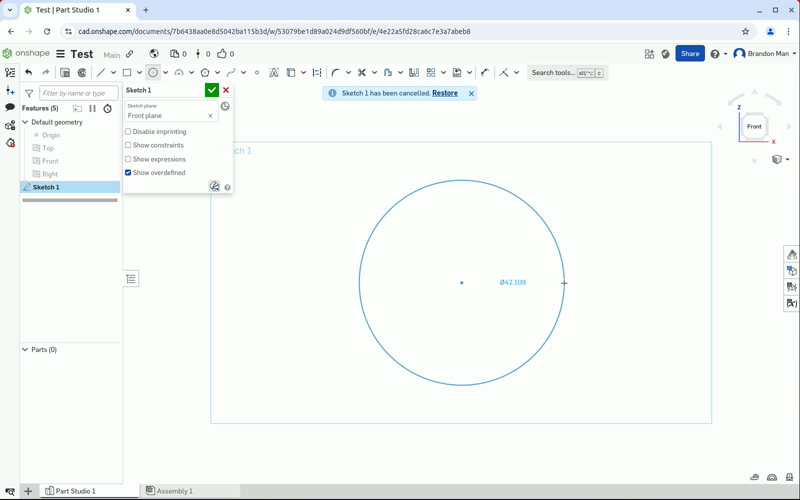
key(c)
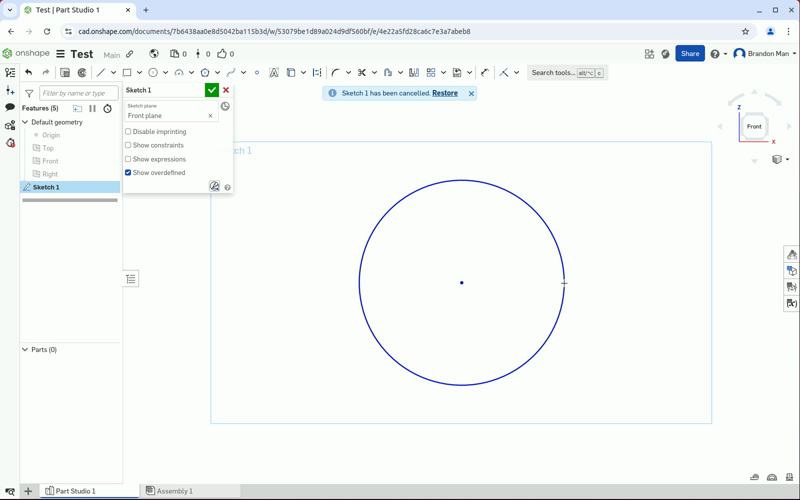
key_down(shift)
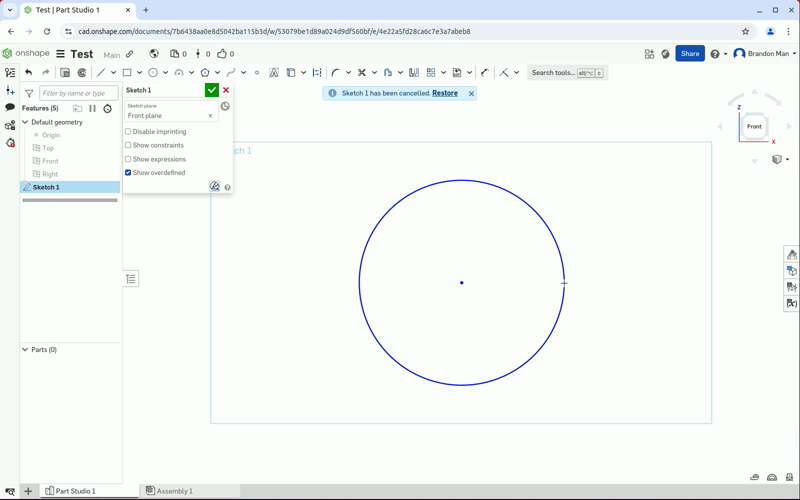
mouse_move(383, 282)
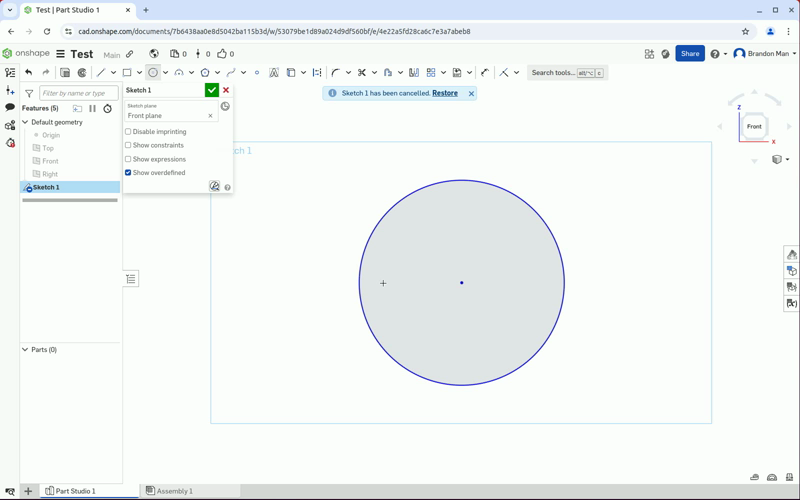
click(383, 282)
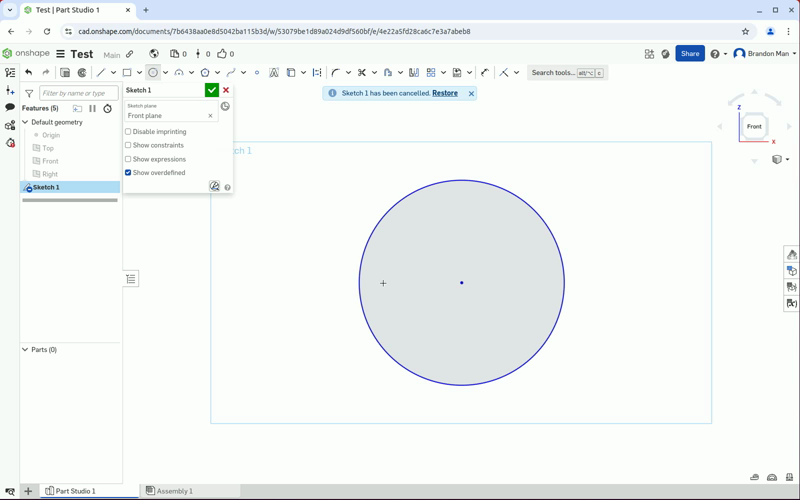
key_up(shift)
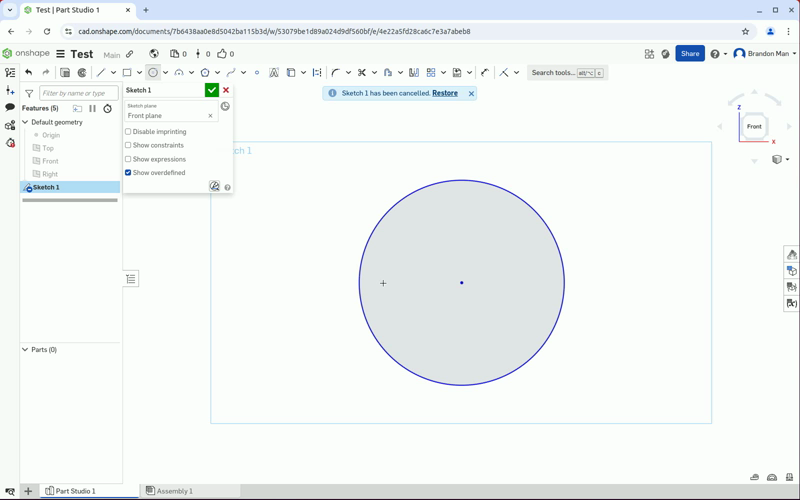
mouse_move(398, 282)
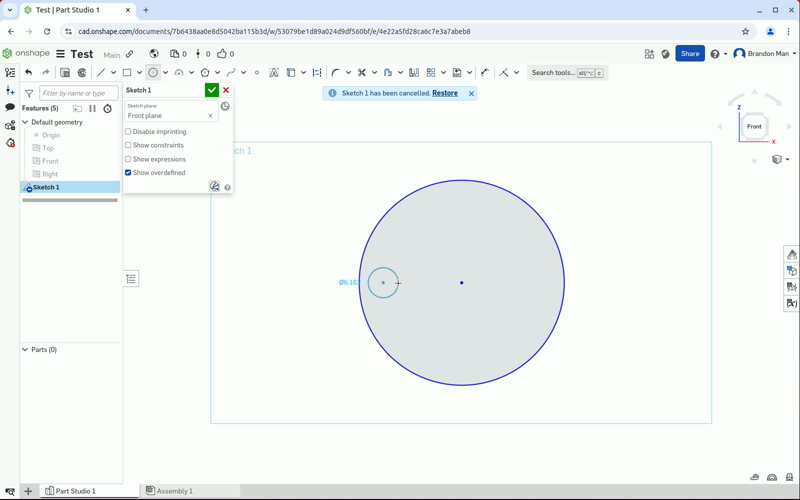
click(398, 282)
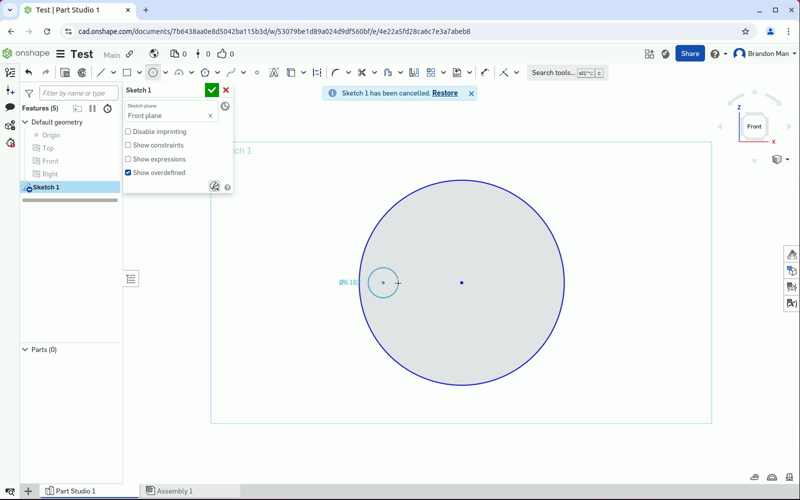
key(esc)
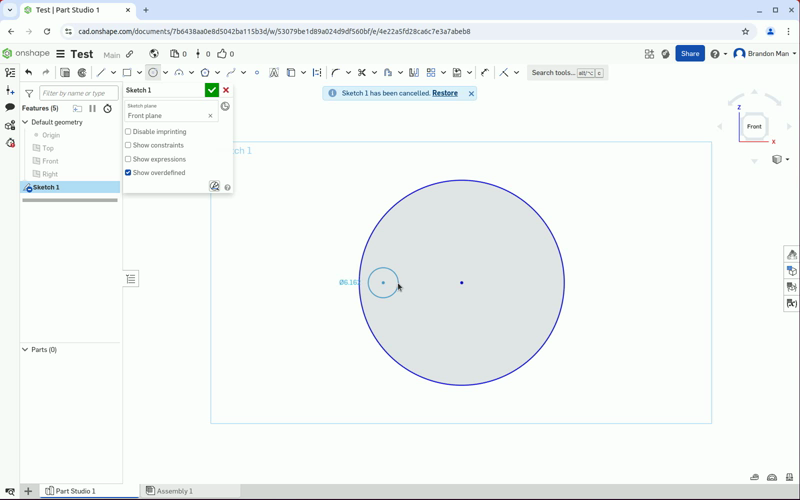
key(c)
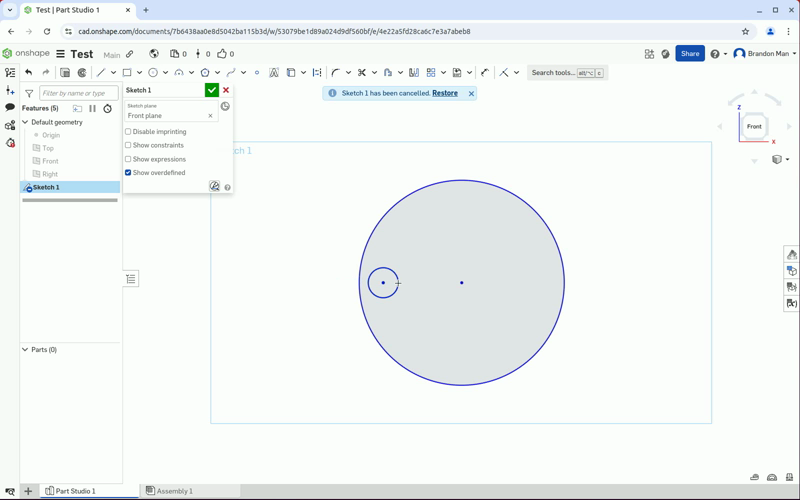
key_down(shift)
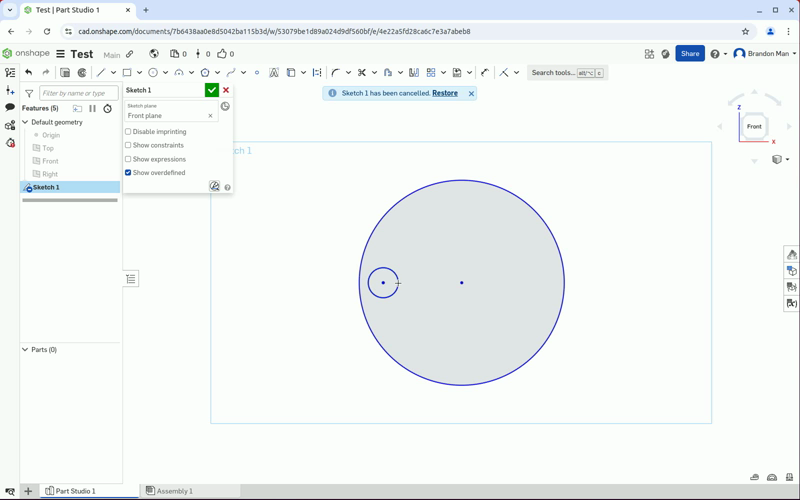
mouse_move(461, 282)
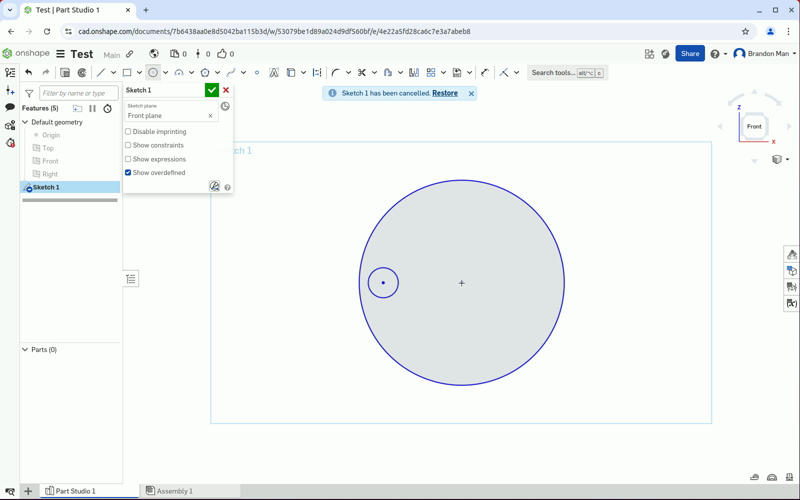
click(461, 282)
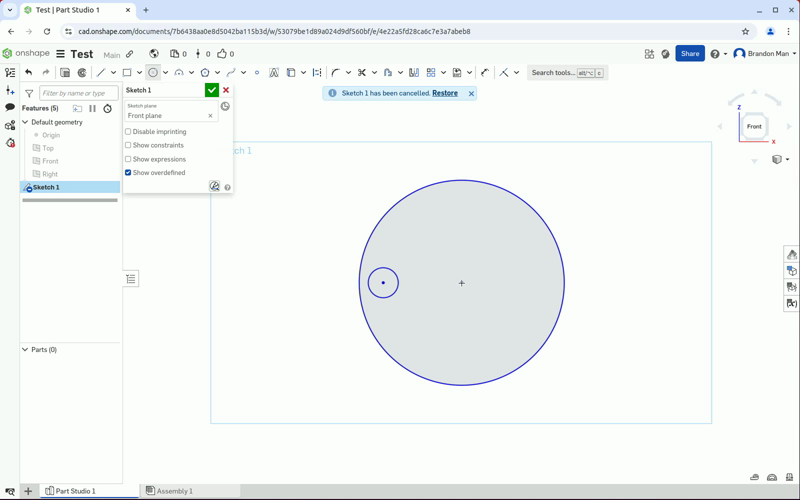
key_up(shift)
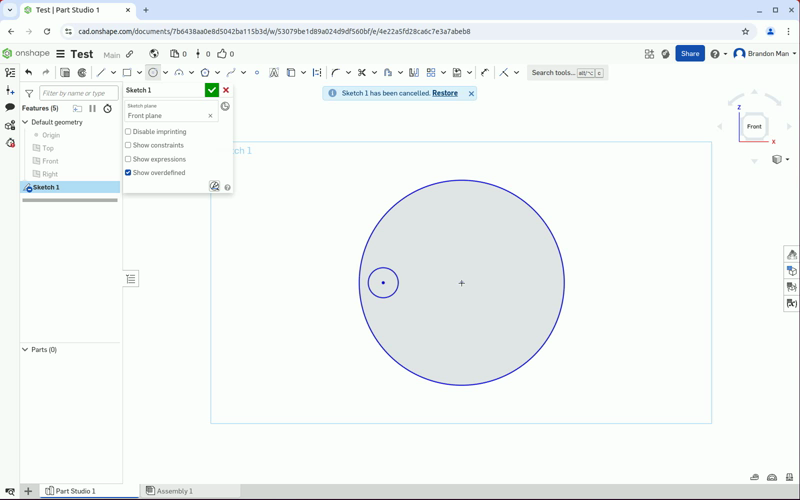
mouse_move(504, 282)
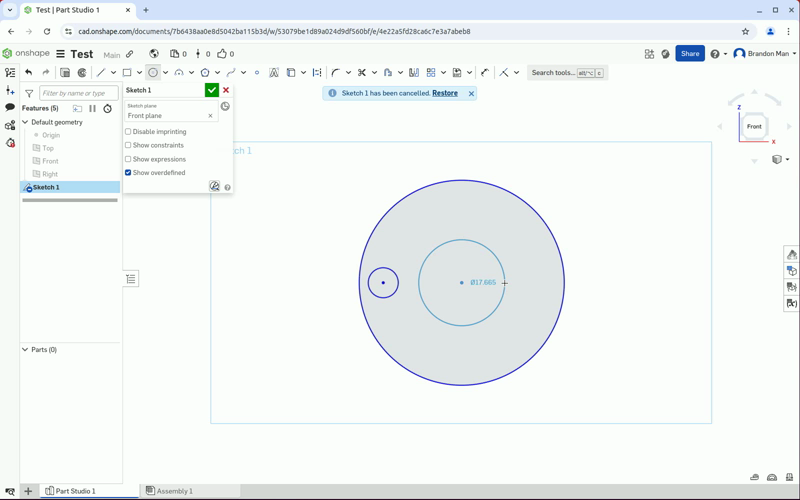
click(504, 282)
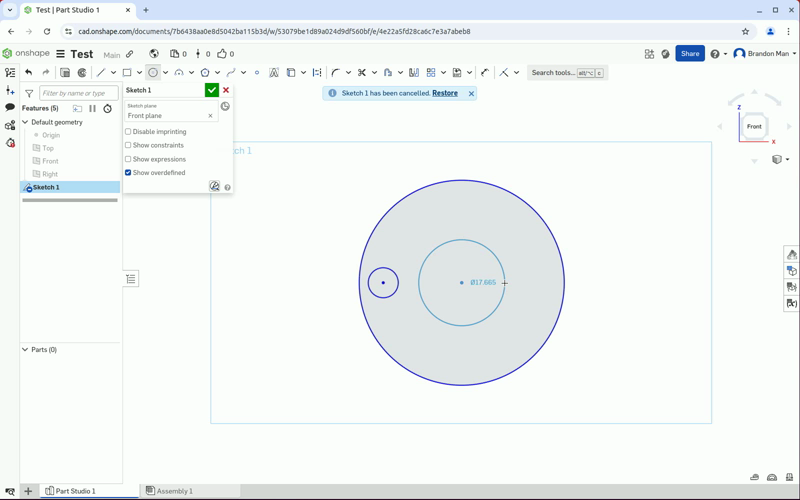
key(esc)
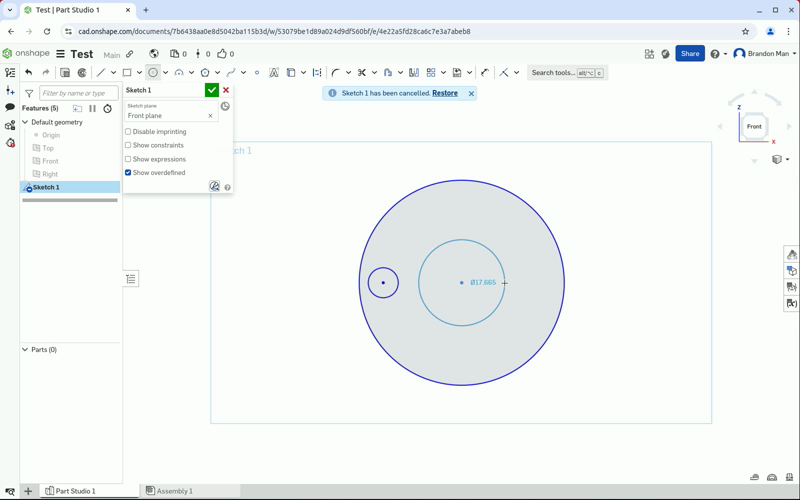
key(c)
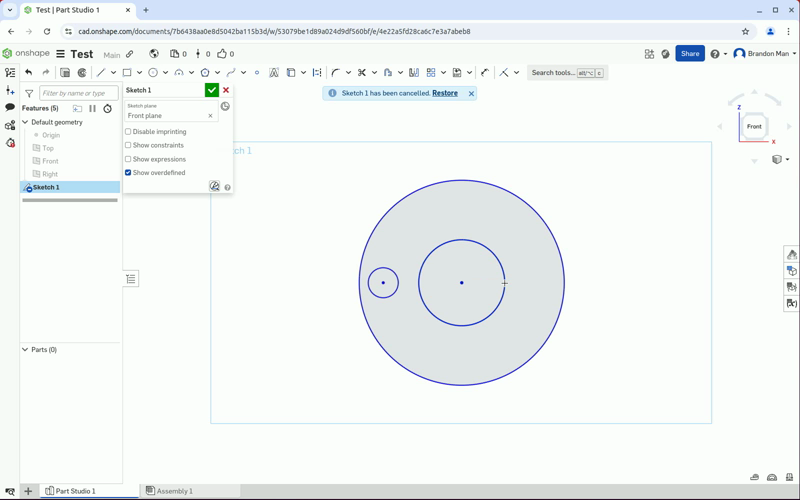
key_down(shift)
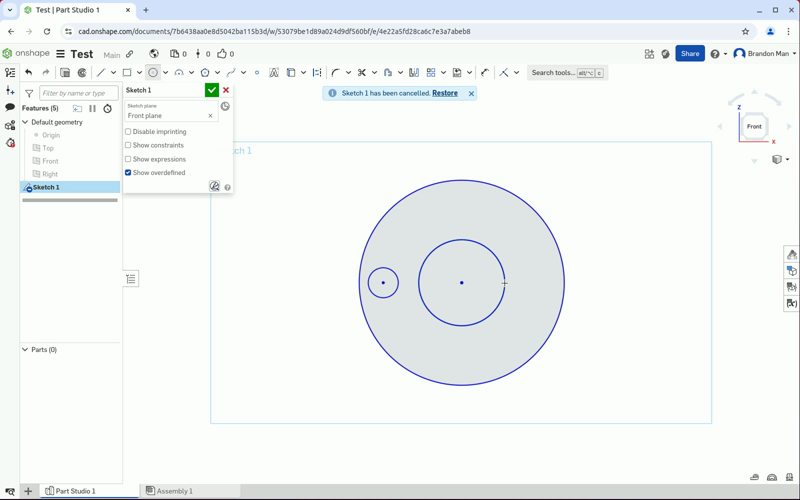
mouse_move(461, 361)
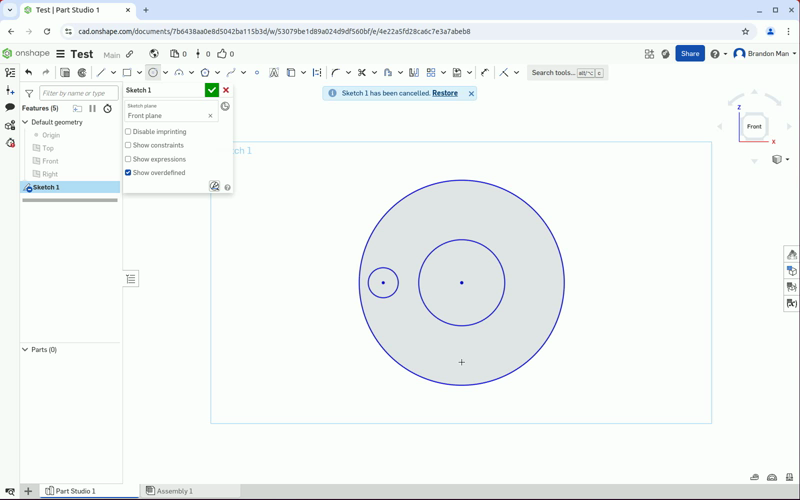
click(461, 361)
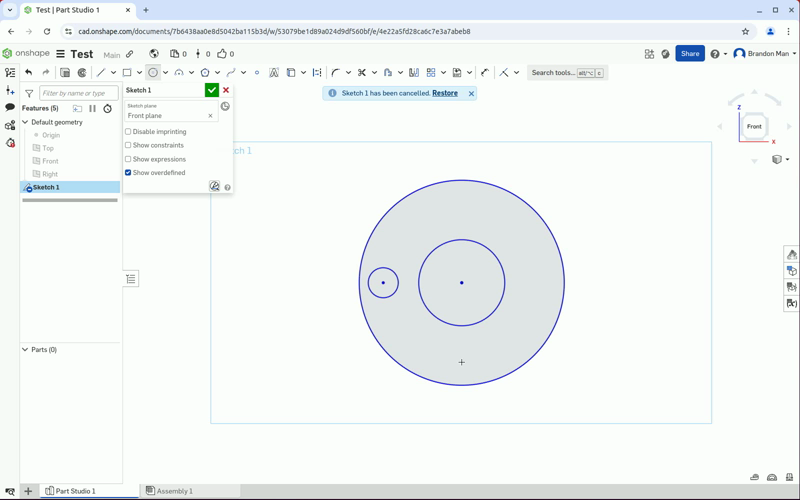
key_up(shift)
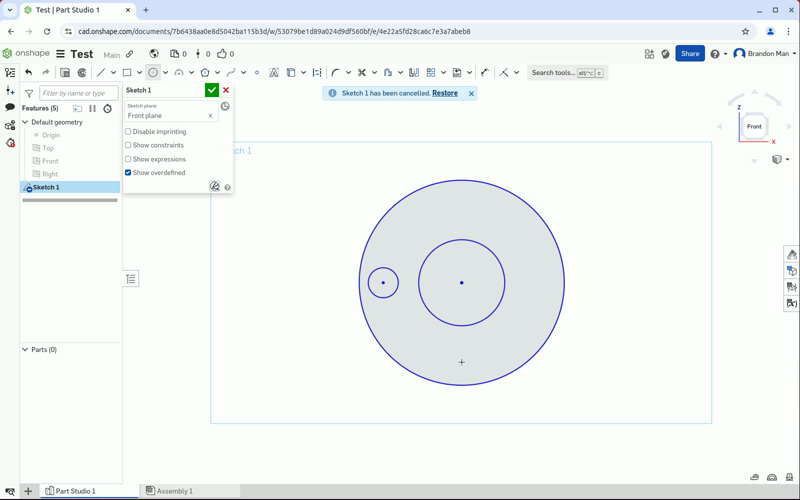
mouse_move(477, 361)
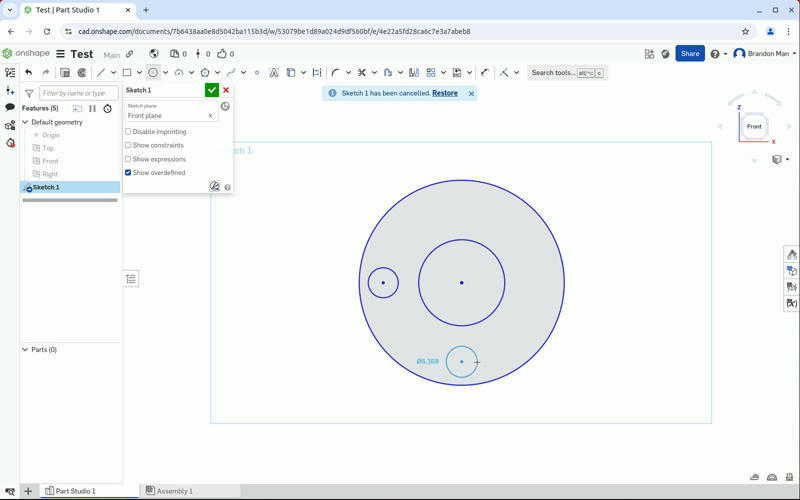
click(477, 361)
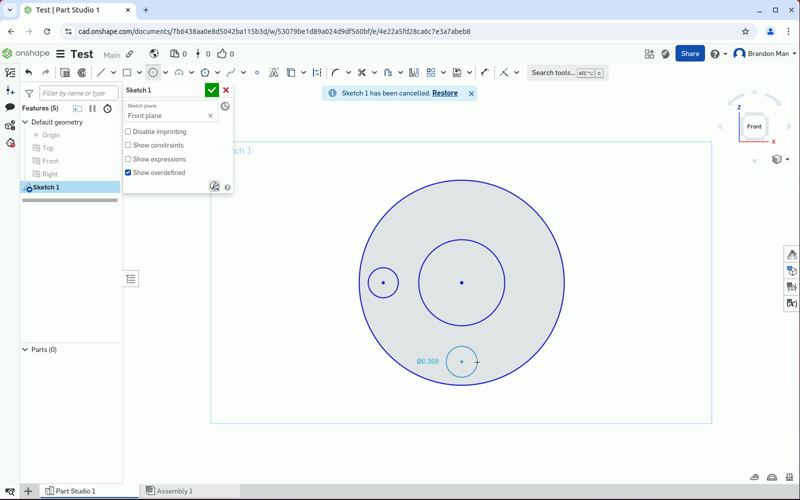
key(esc)
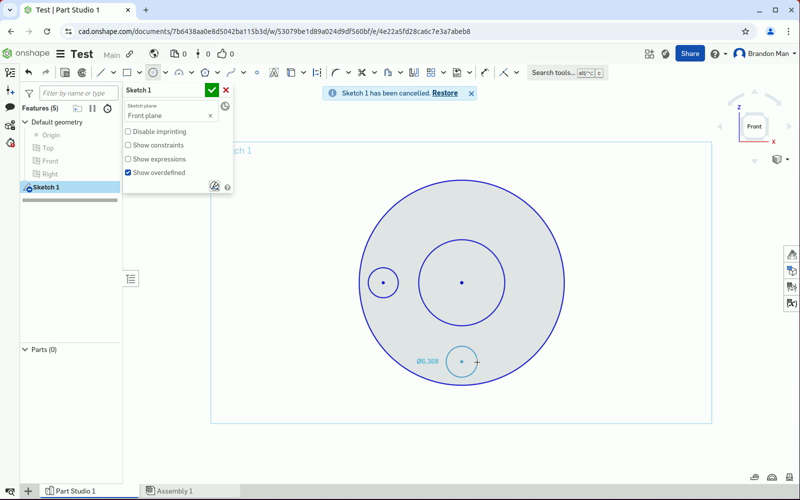
key(c)
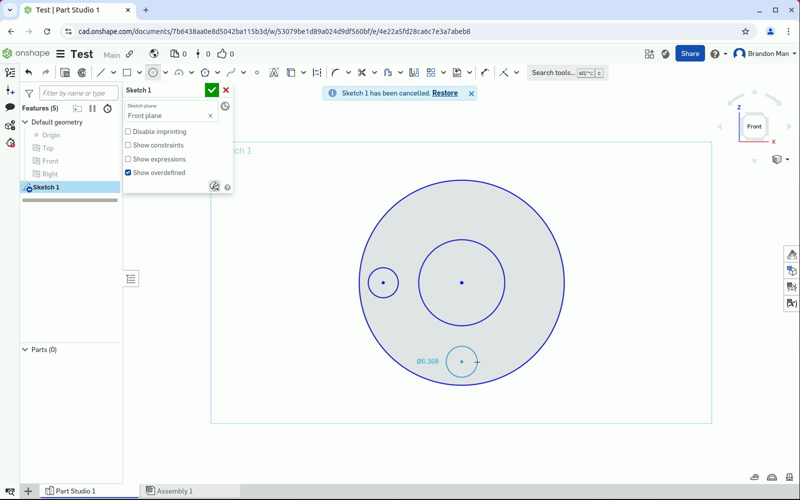
key_down(shift)
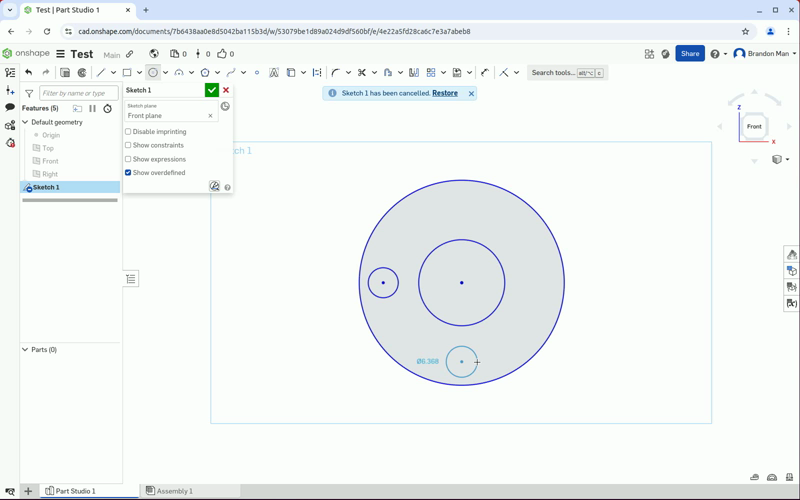
mouse_move(461, 204)
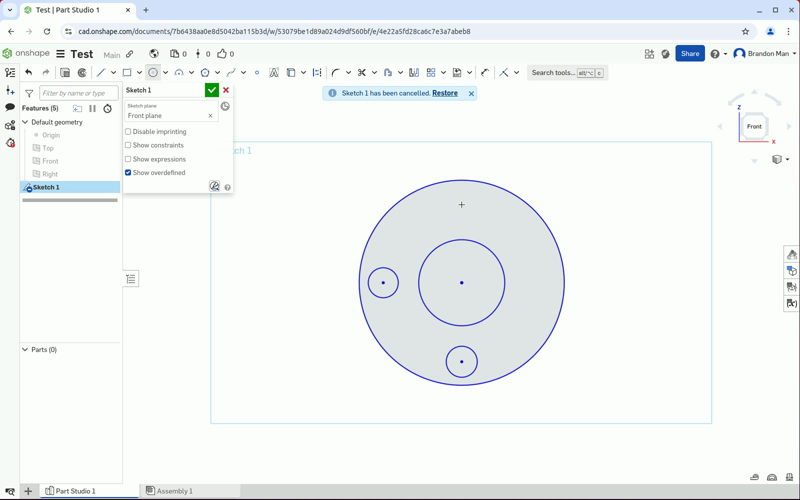
click(461, 204)
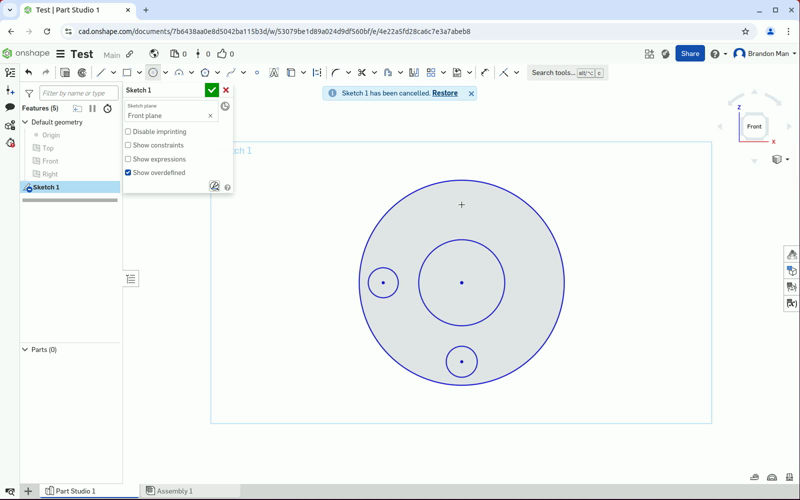
key_up(shift)
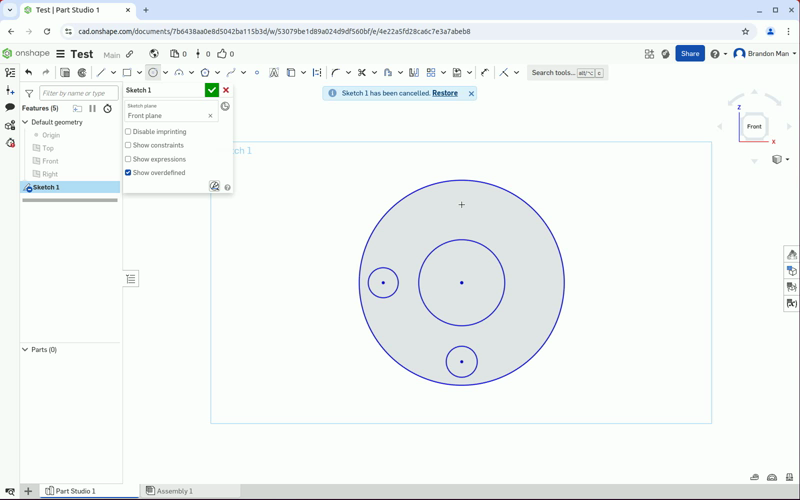
mouse_move(477, 204)
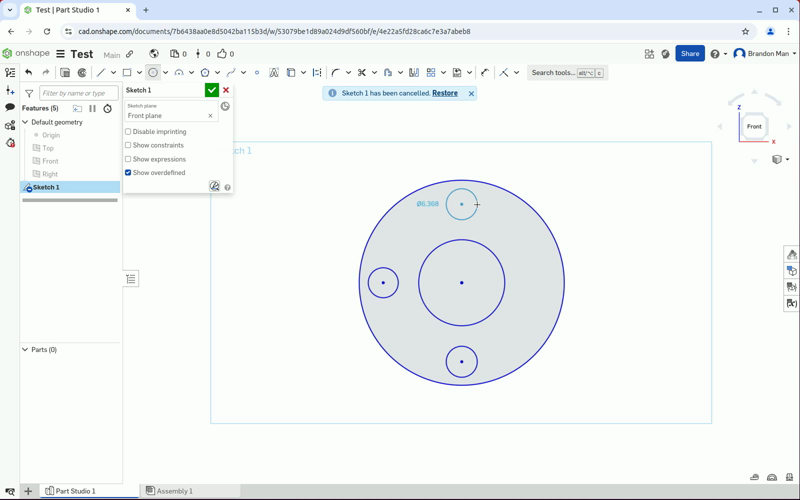
click(477, 204)
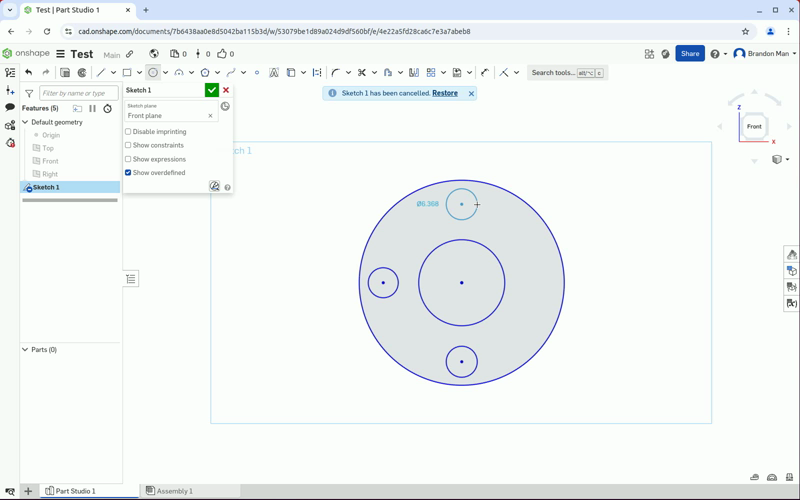
key(esc)
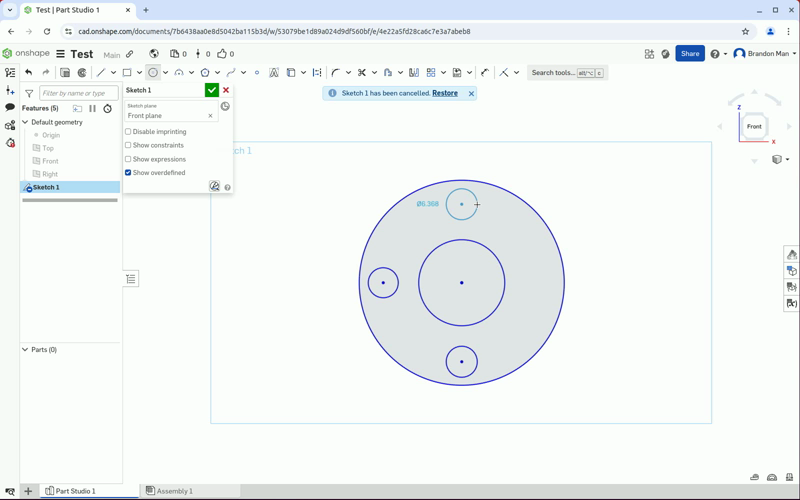
key(c)
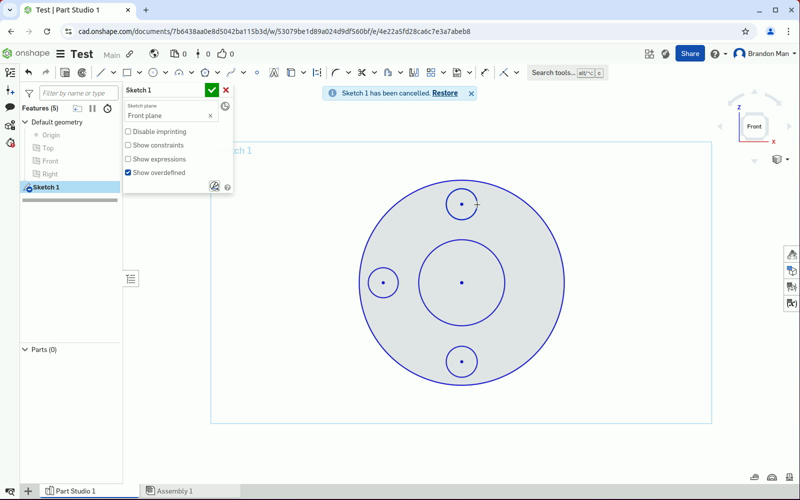
key_down(shift)
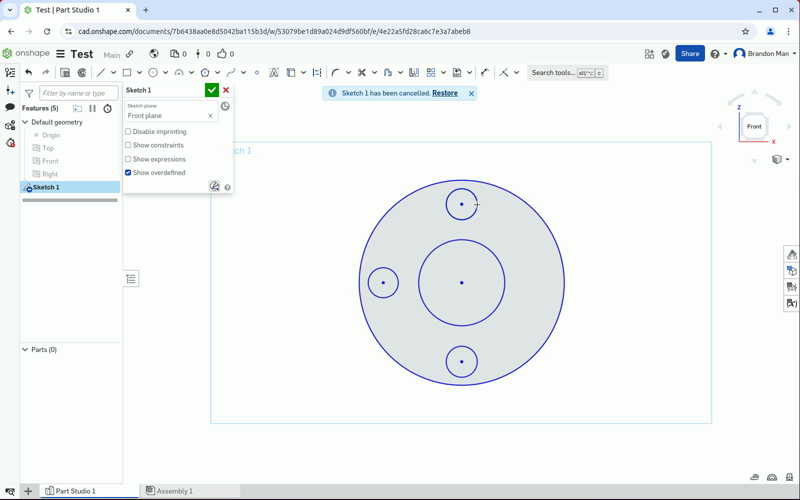
mouse_move(538, 282)
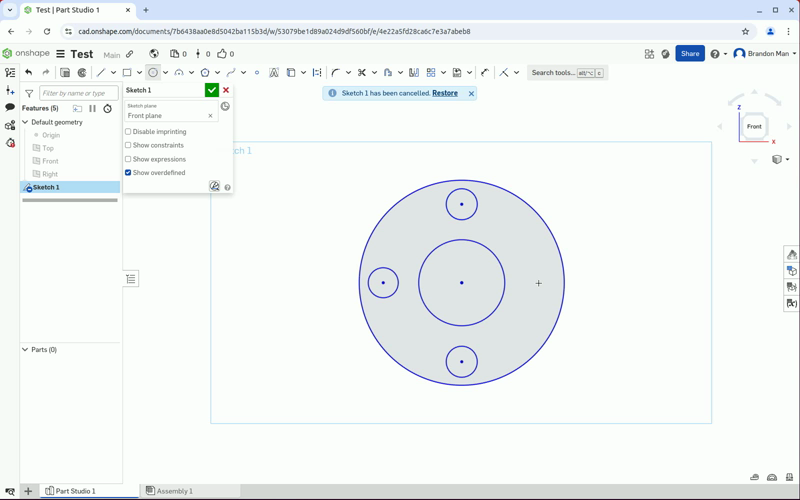
click(538, 282)
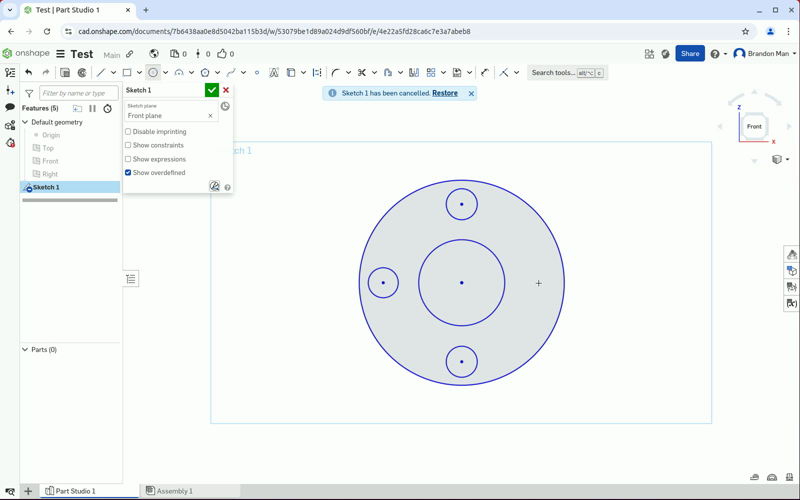
key_up(shift)
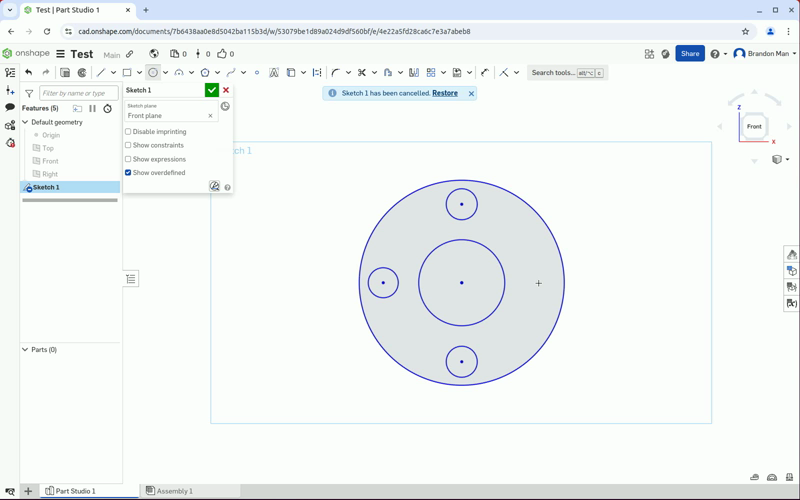
mouse_move(553, 282)
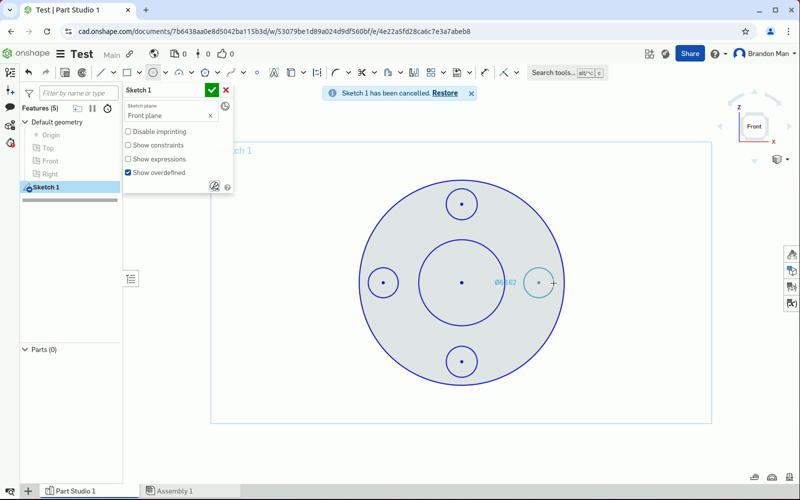
click(553, 282)
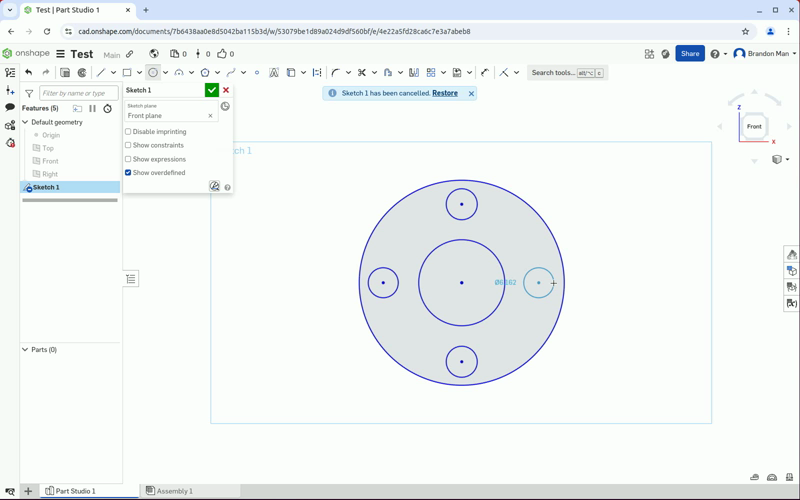
key(esc)
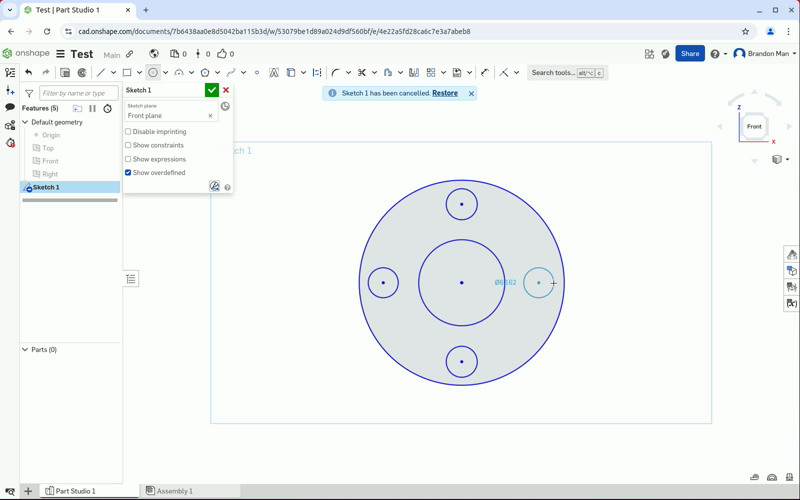
mouse_move(404, 232)
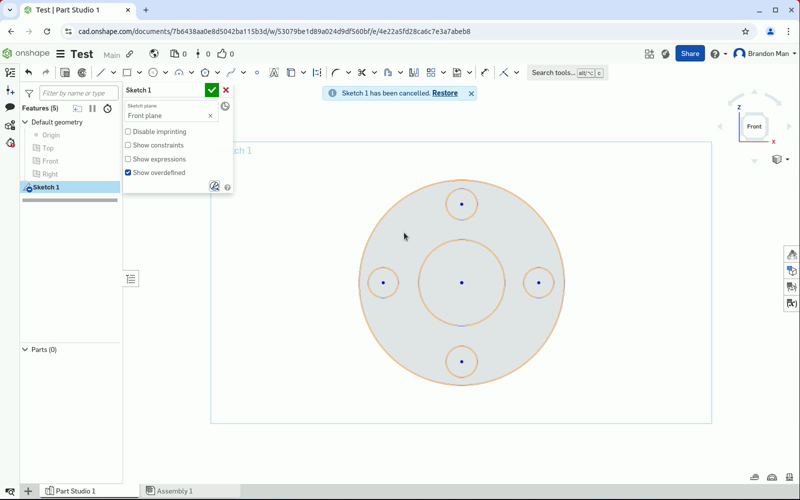
click(404, 232)
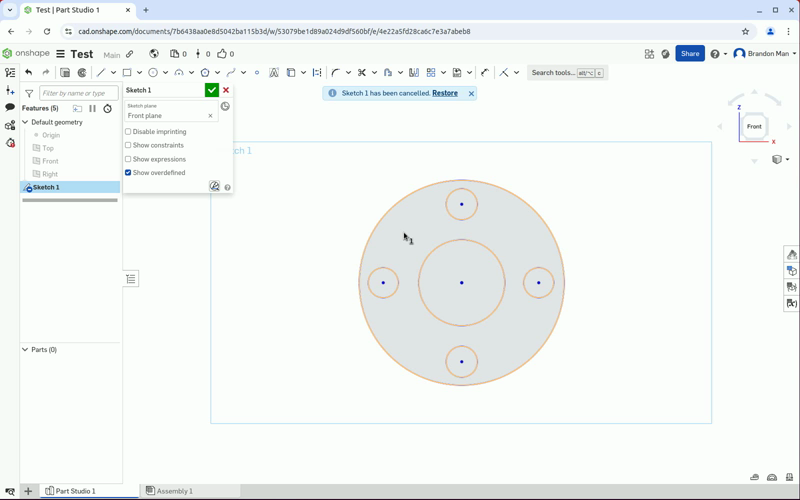
mouse_move(73, 352)
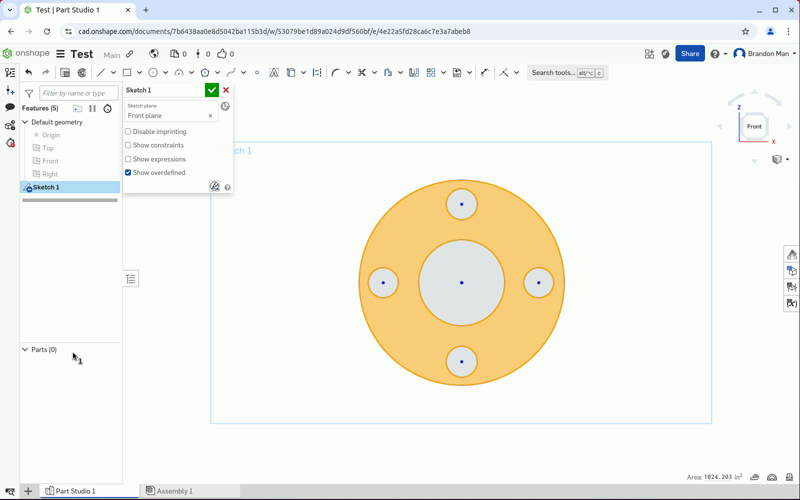
key(shift+y)
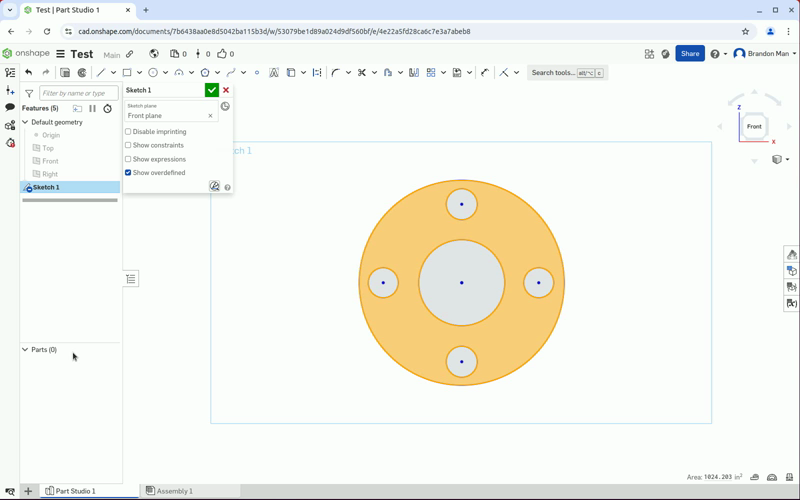
key(shift+e)
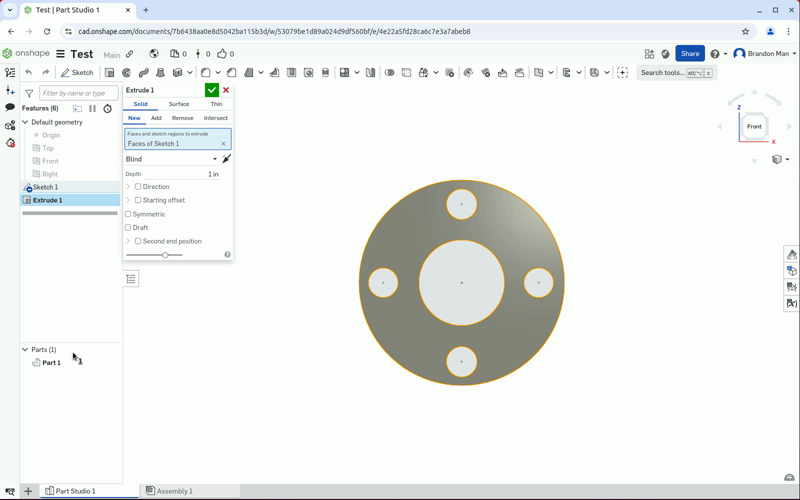
mouse_move(143, 106)
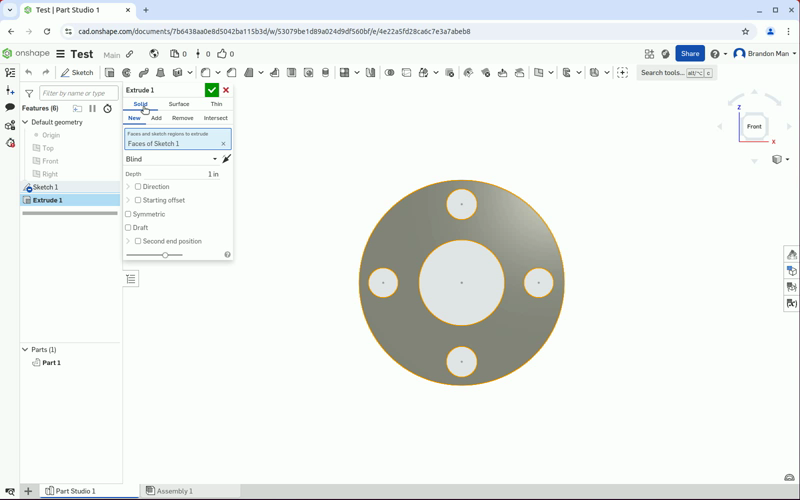
click(143, 106)
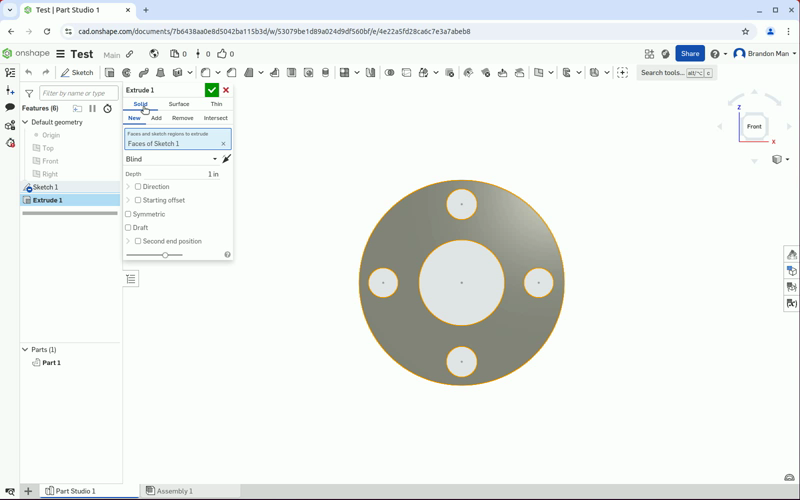
mouse_move(137, 120)
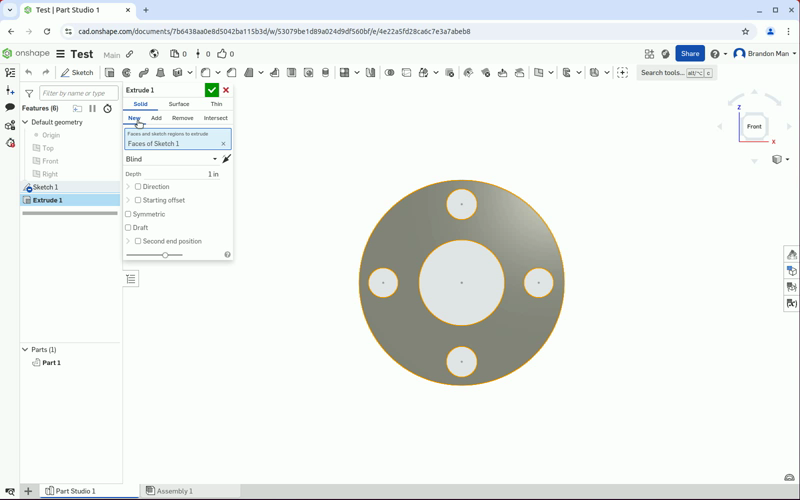
click(137, 120)
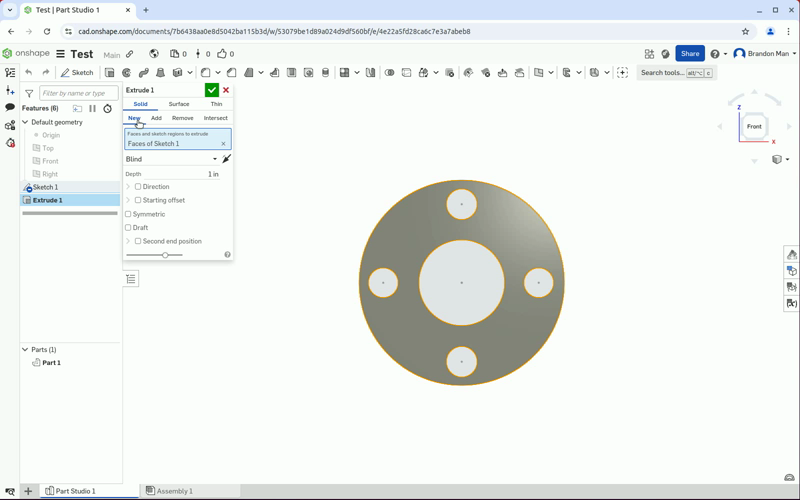
key(tab, 4)
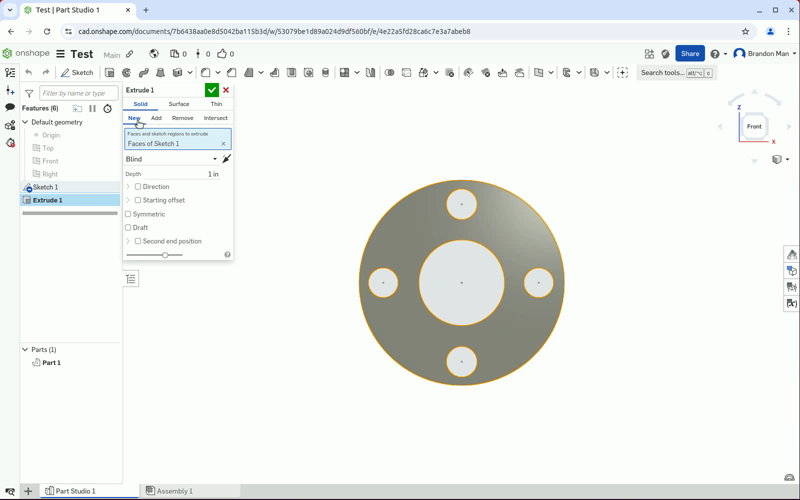
text(4.574)
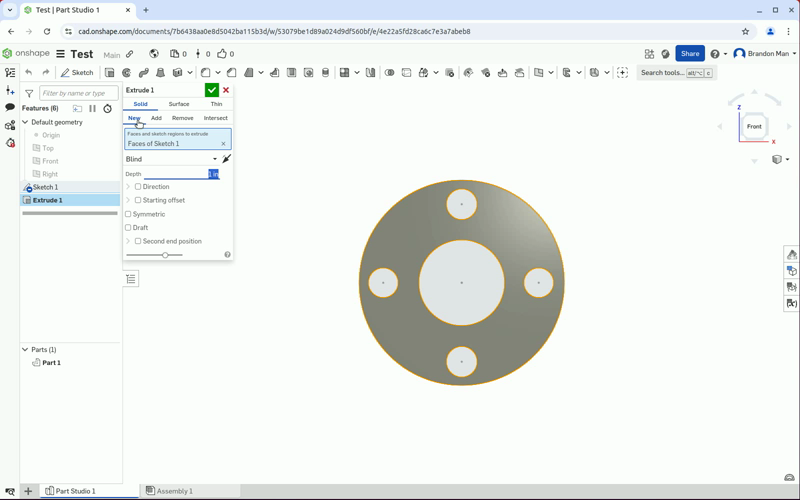
key(enter)
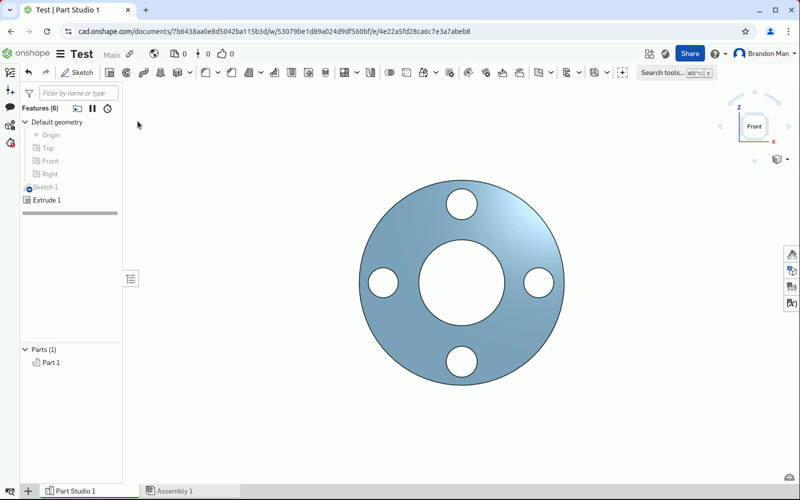
key(shift+h)
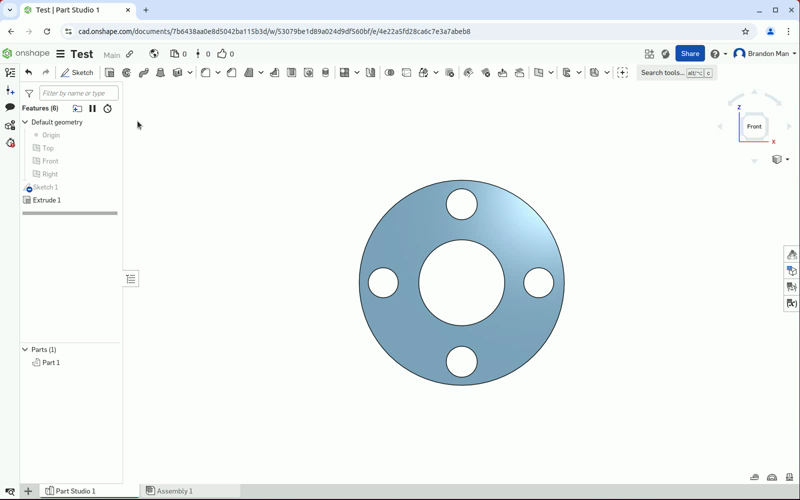
key(shift+h)
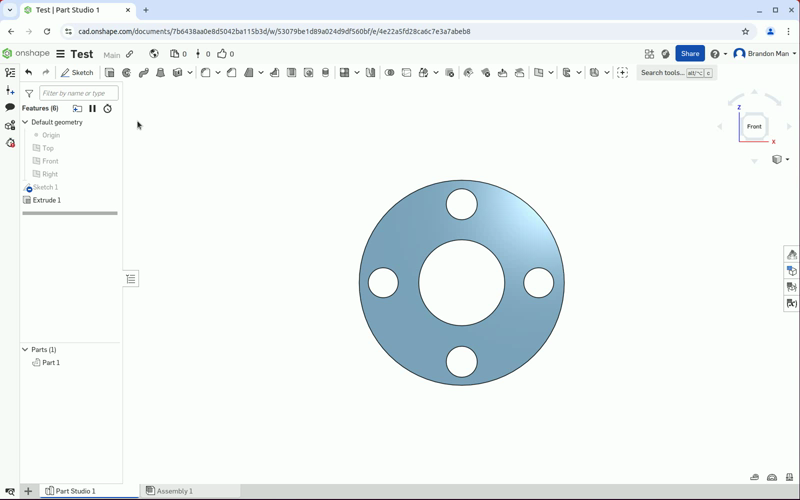
mouse_move(73, 189)
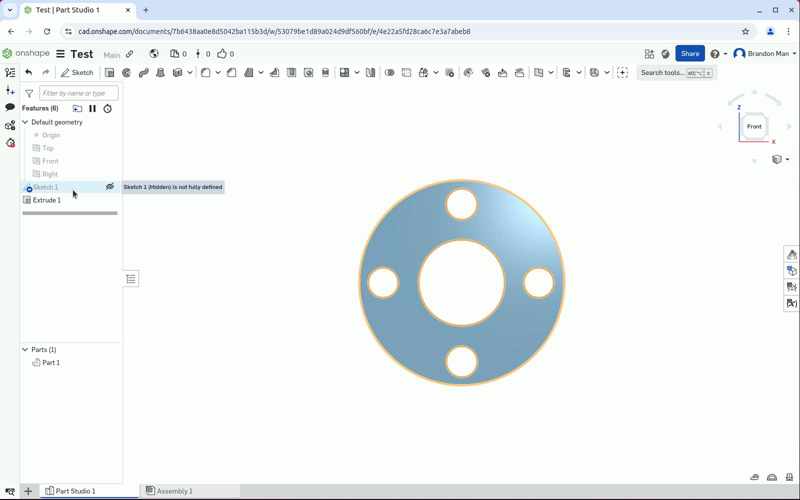
click(73, 189)
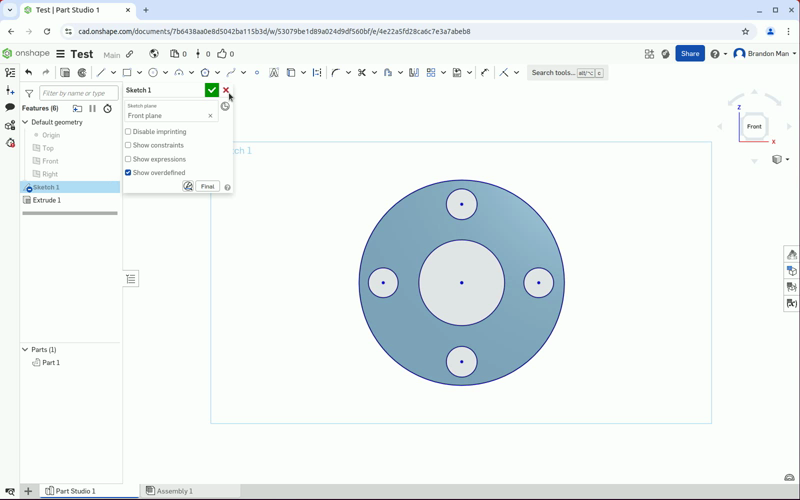
mouse_move(229, 92)
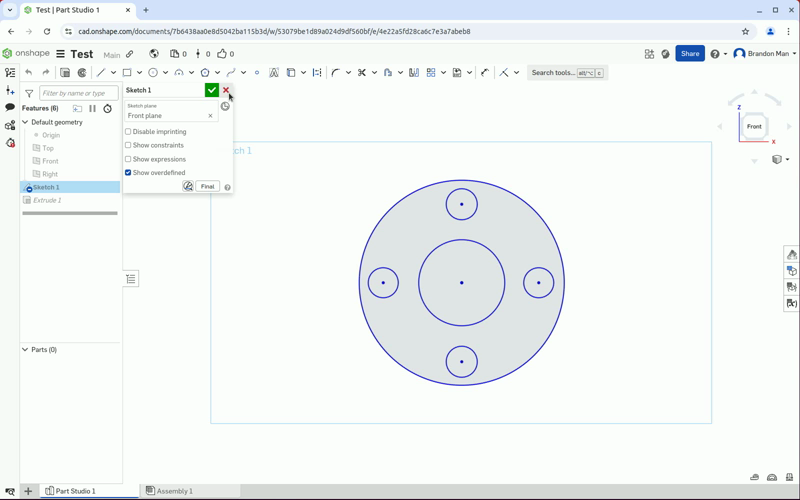
click(229, 92)
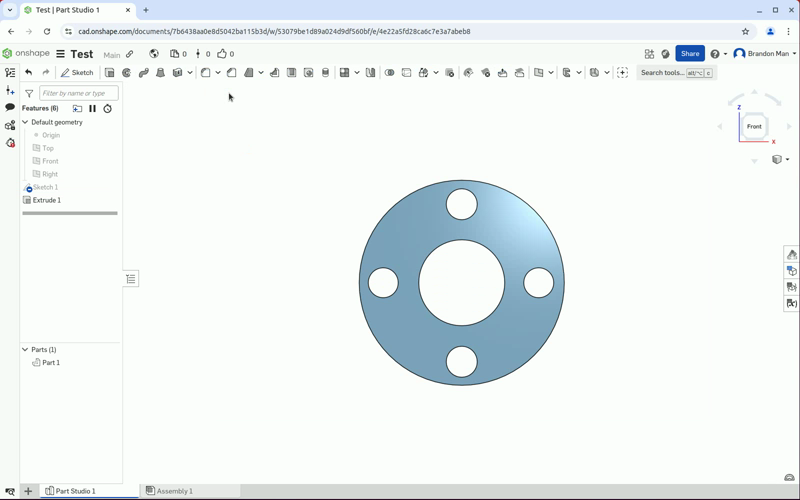
mouse_move(541, 75)
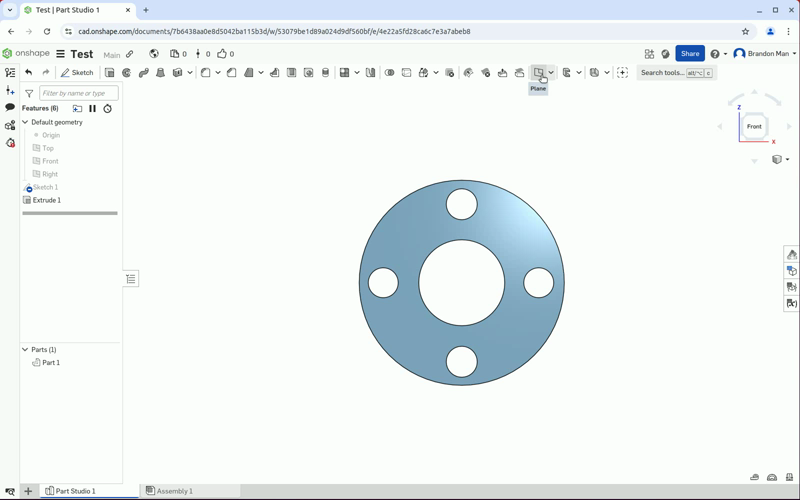
click(541, 75)
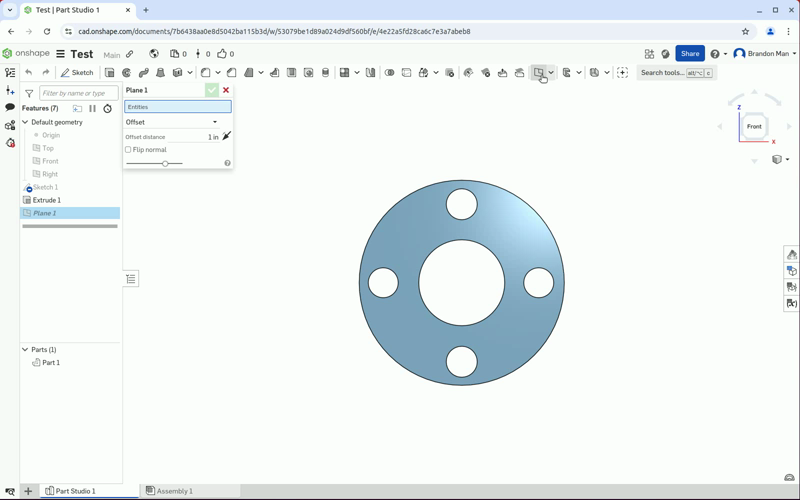
mouse_move(73, 163)
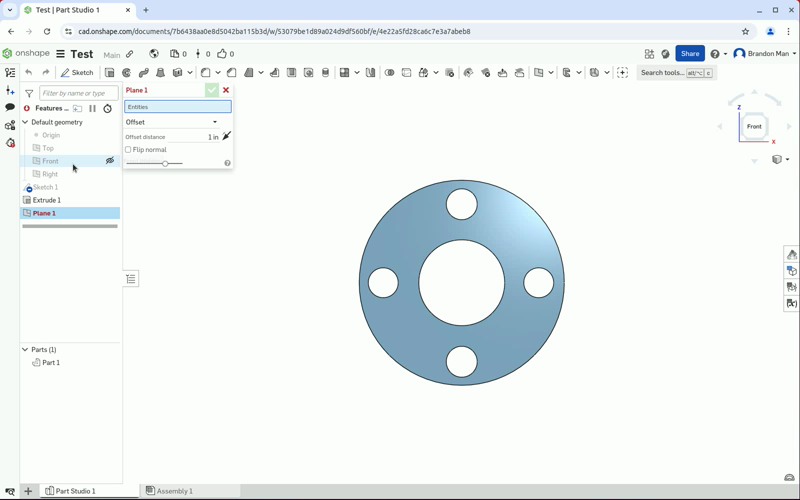
click(73, 163)
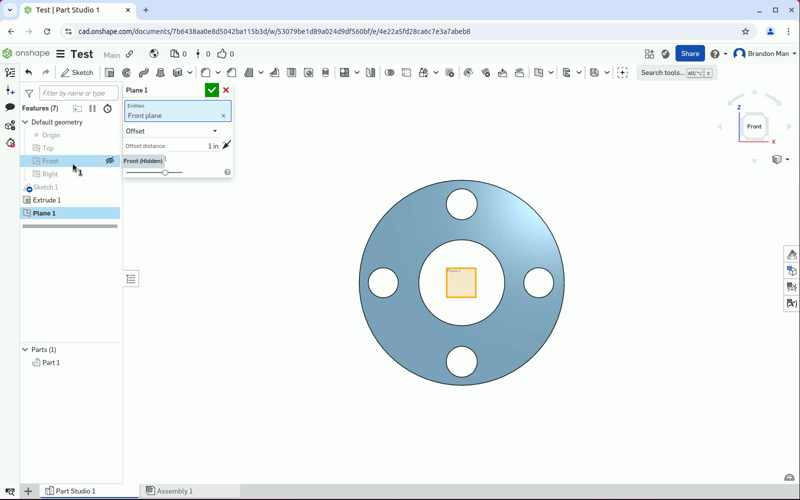
key(tab, 2)
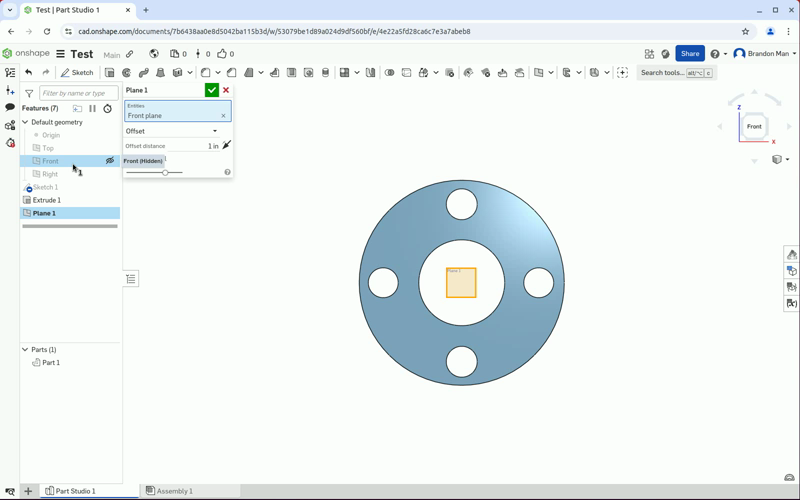
text(4.56)
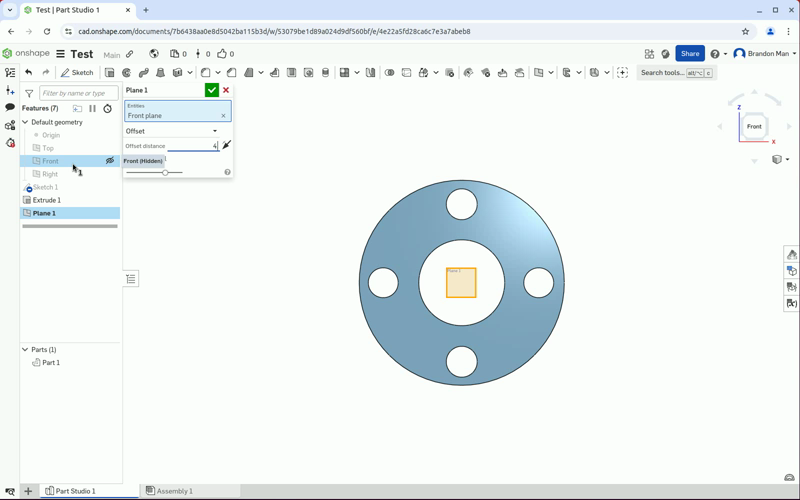
key(enter, 2)
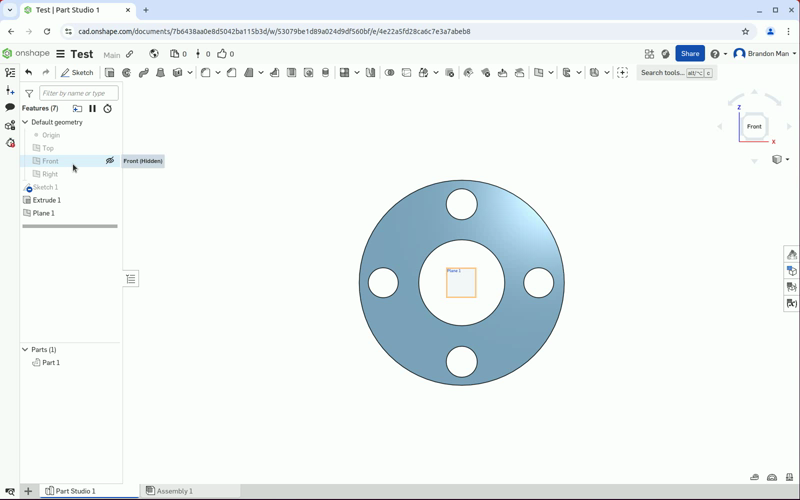
key(shift+s)
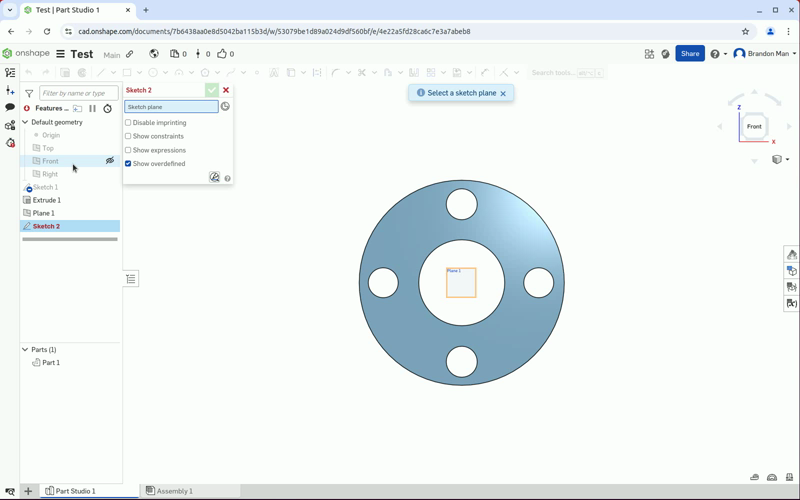
mouse_move(73, 215)
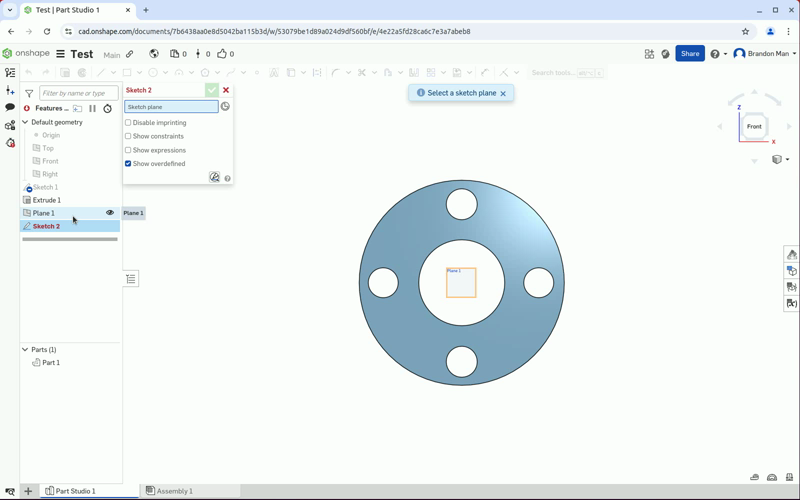
click(73, 215)
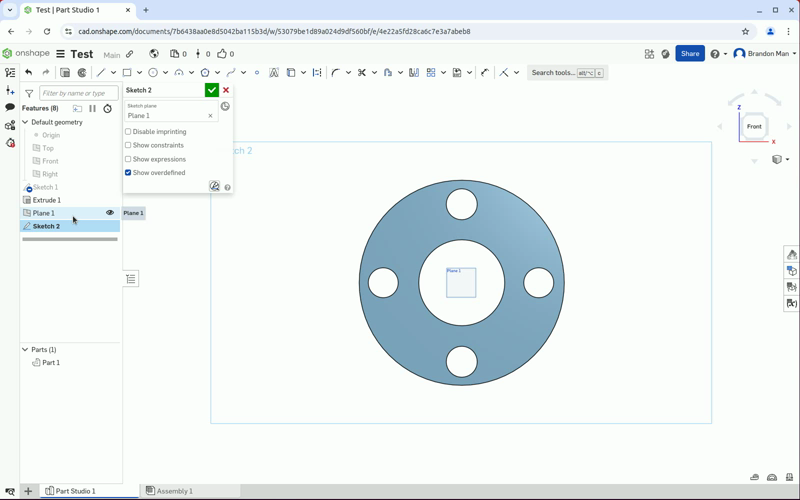
mouse_move(73, 352)
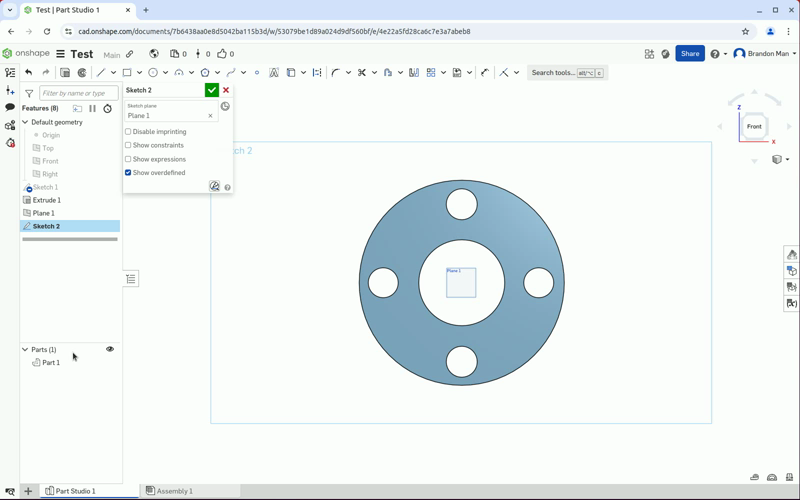
key(y)
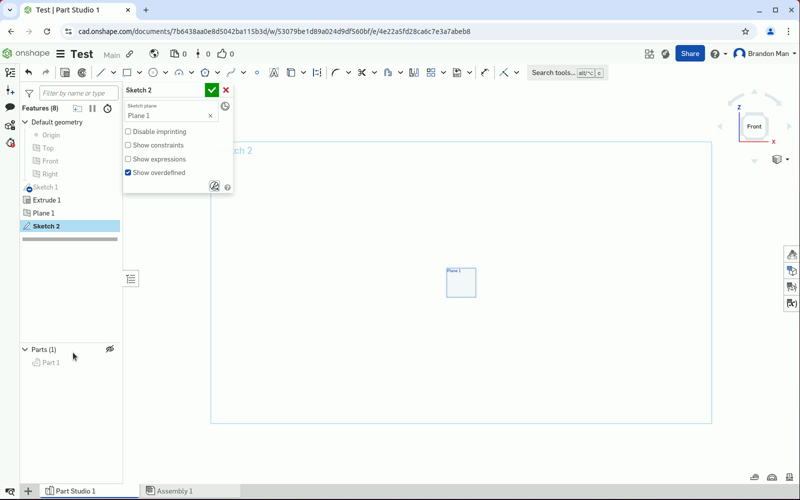
key(c)
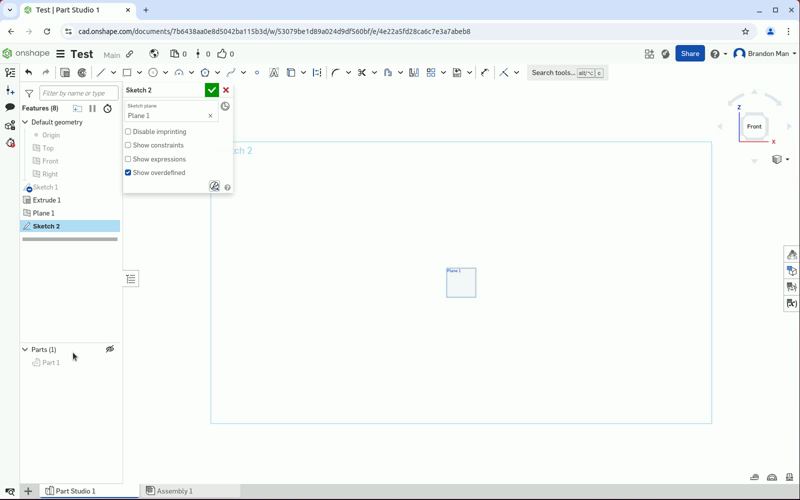
key_down(shift)
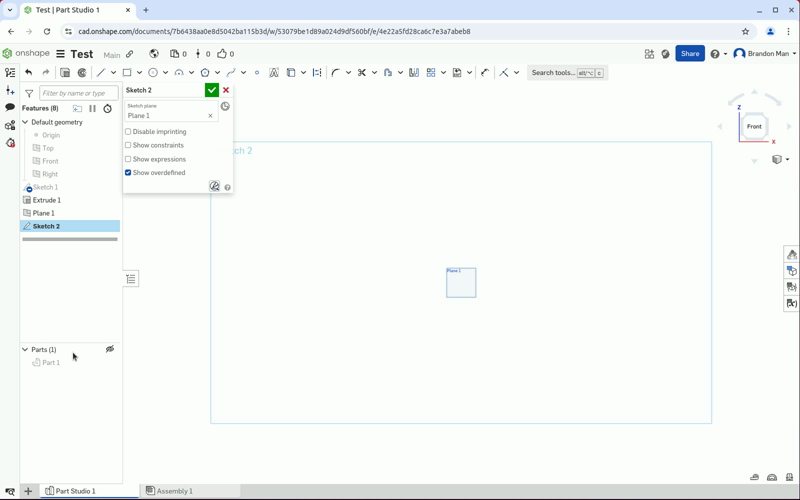
mouse_move(460, 282)
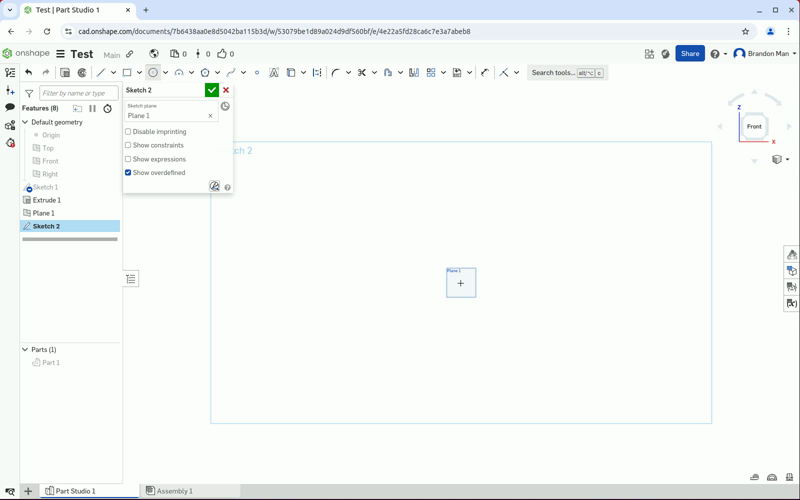
click(460, 282)
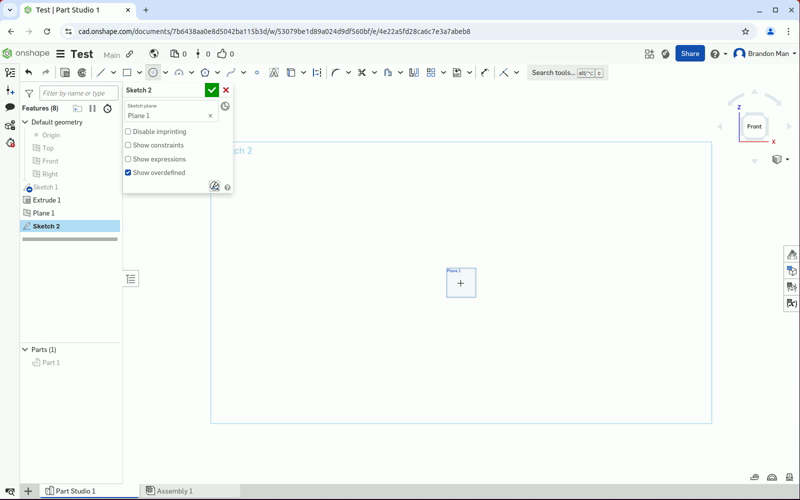
key_up(shift)
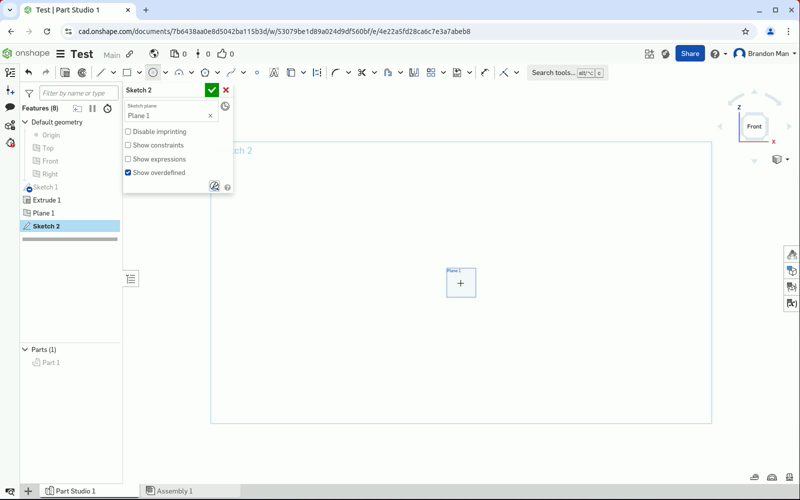
mouse_move(514, 282)
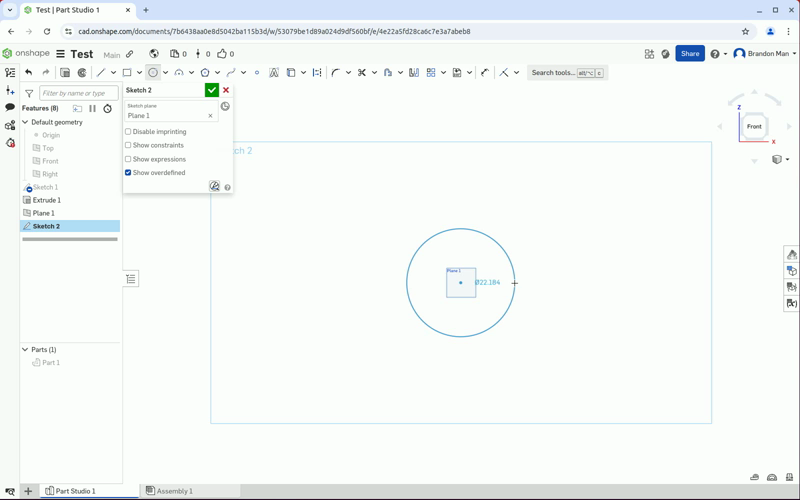
click(514, 282)
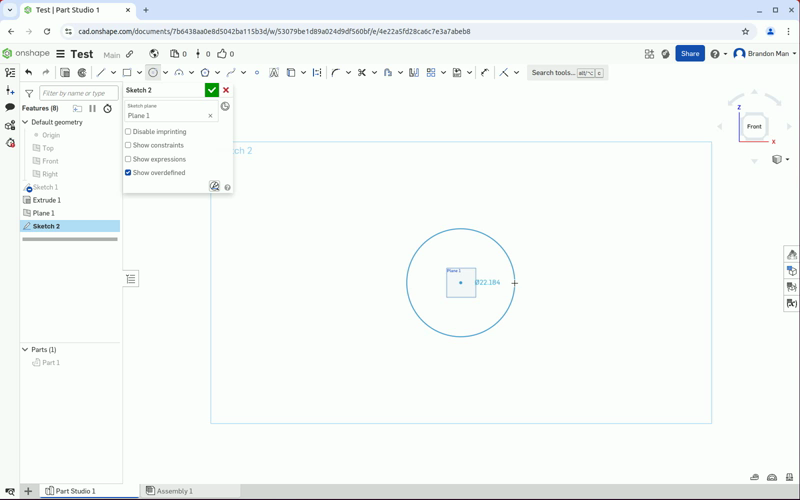
key(esc)
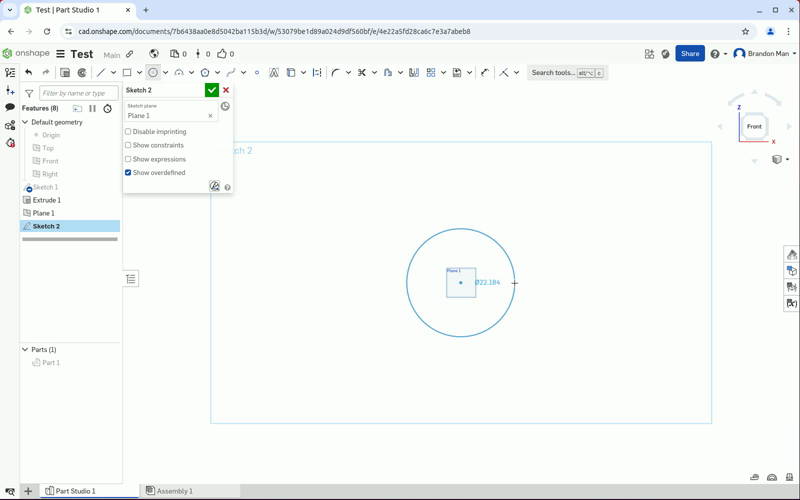
key(c)
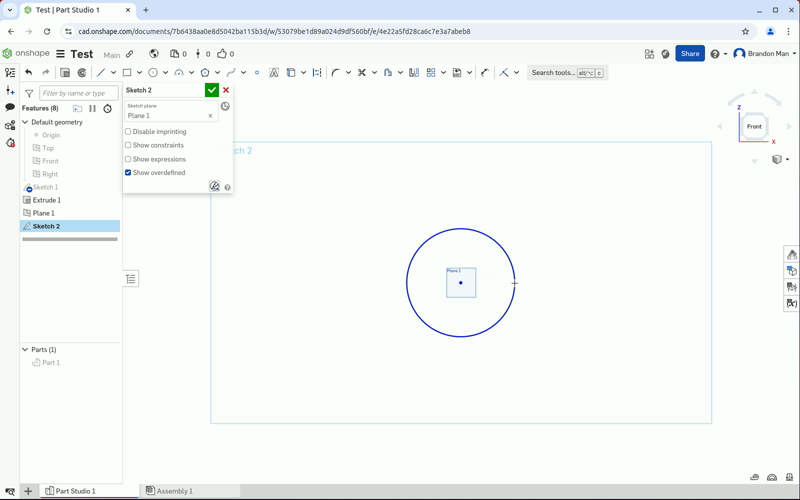
key_down(shift)
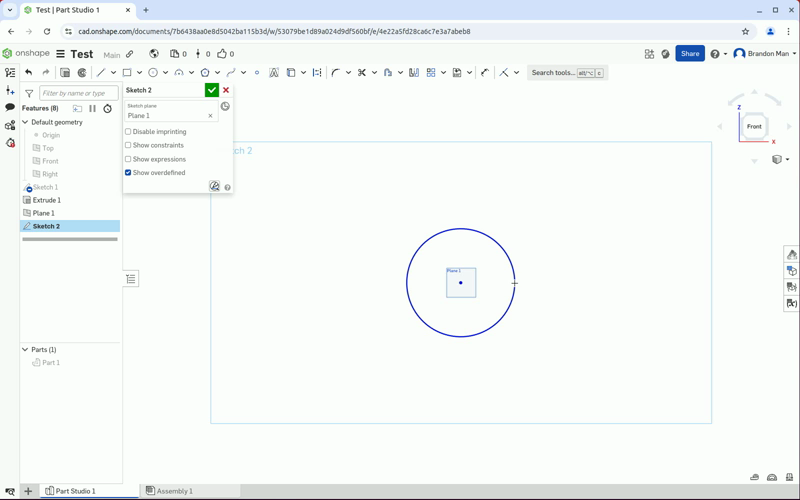
mouse_move(460, 282)
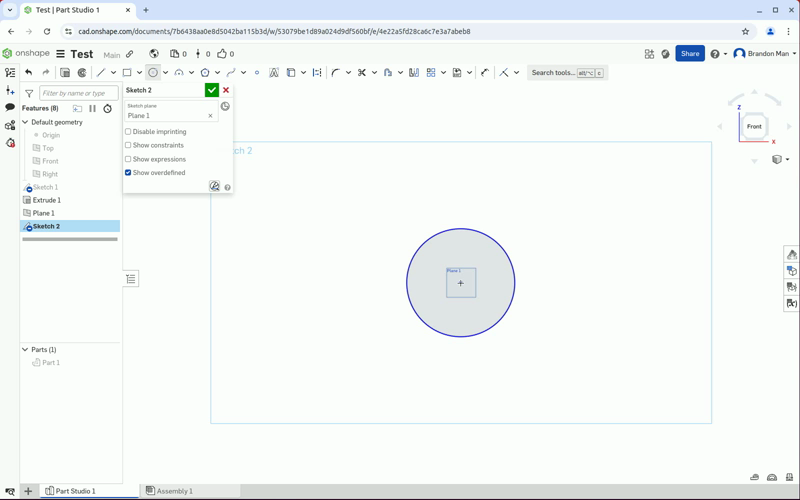
click(460, 282)
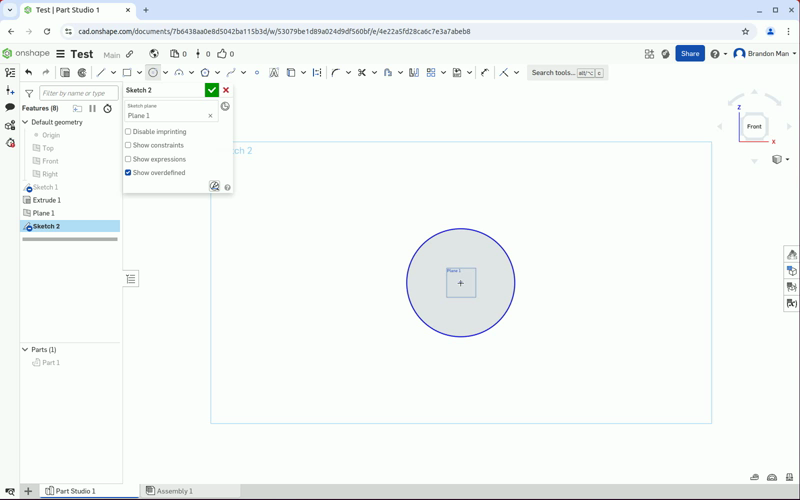
key_up(shift)
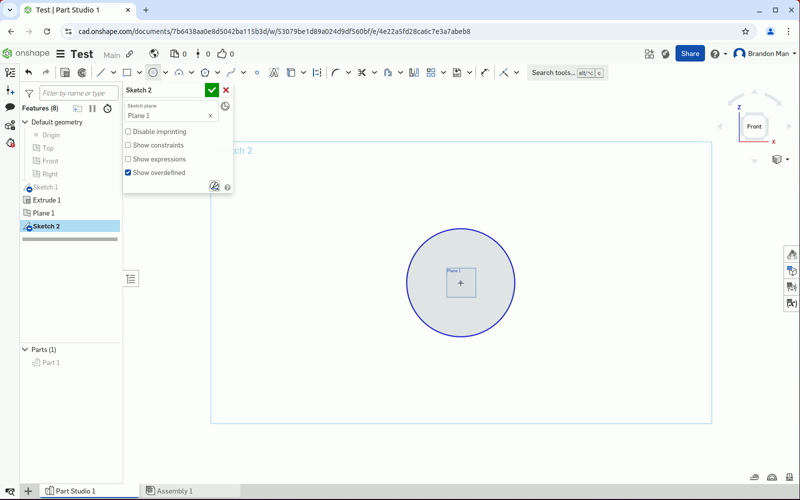
mouse_move(503, 282)
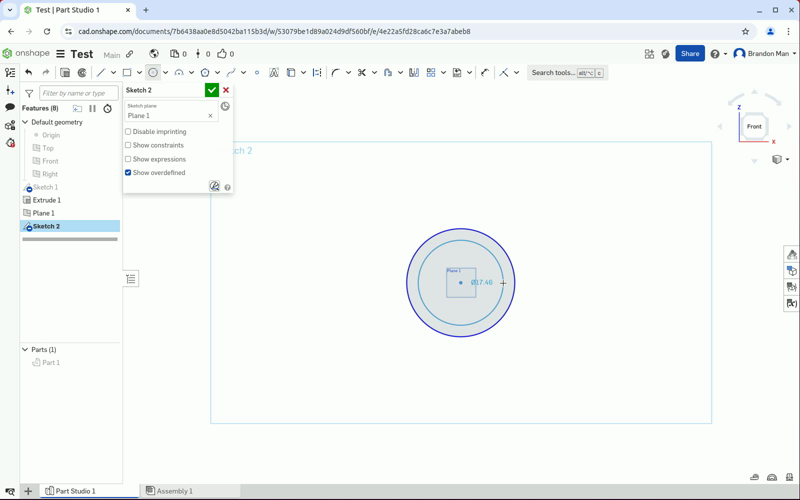
click(503, 282)
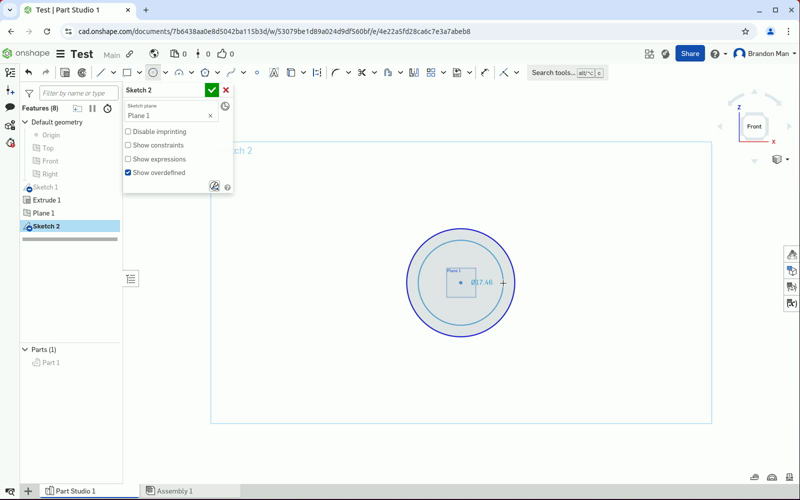
key(esc)
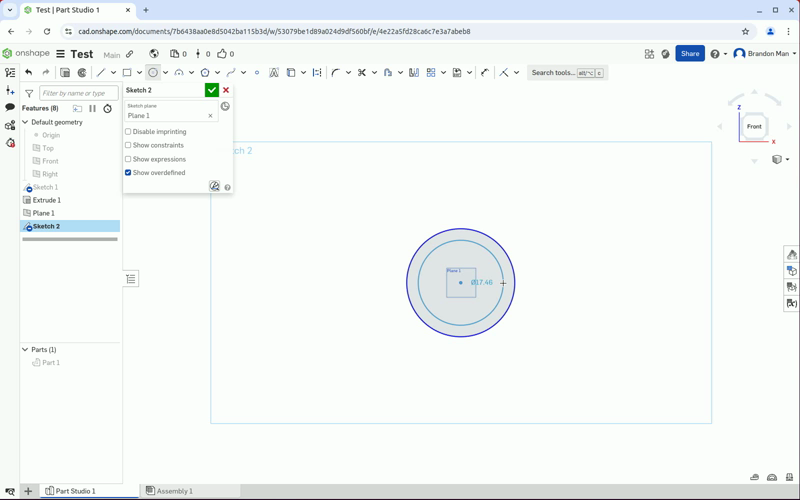
mouse_move(412, 297)
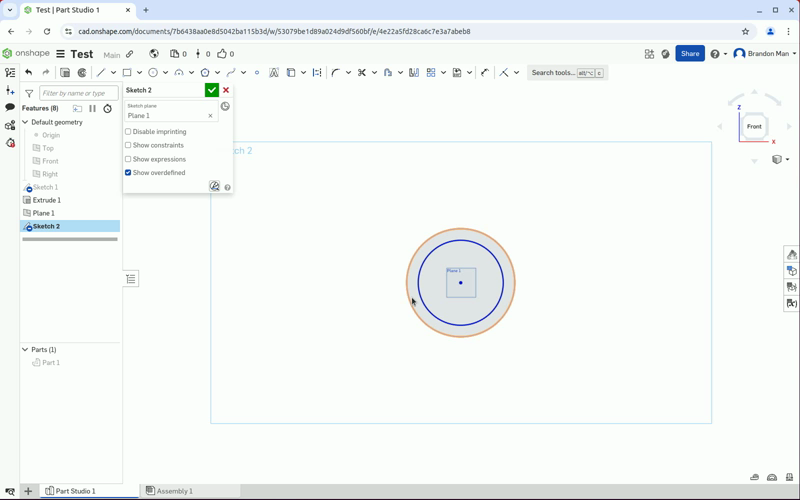
click(412, 297)
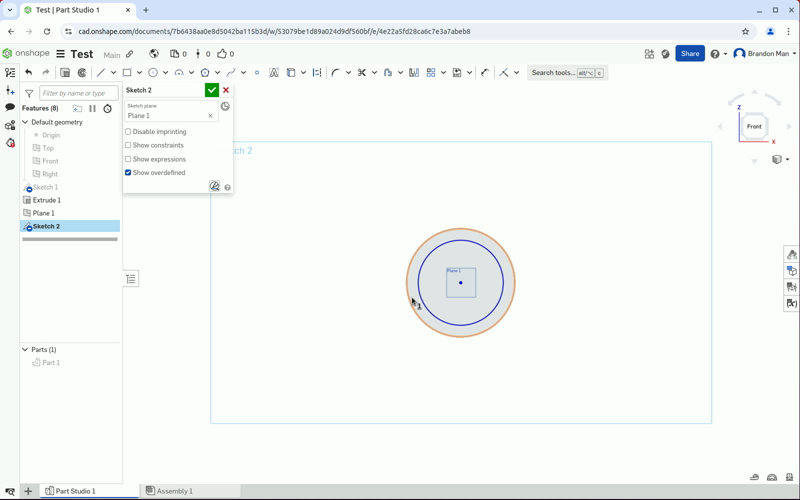
mouse_move(73, 352)
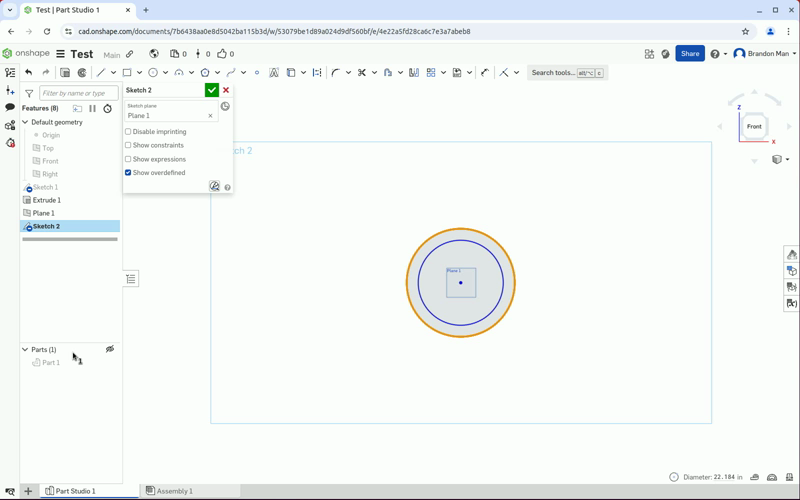
key(shift+y)
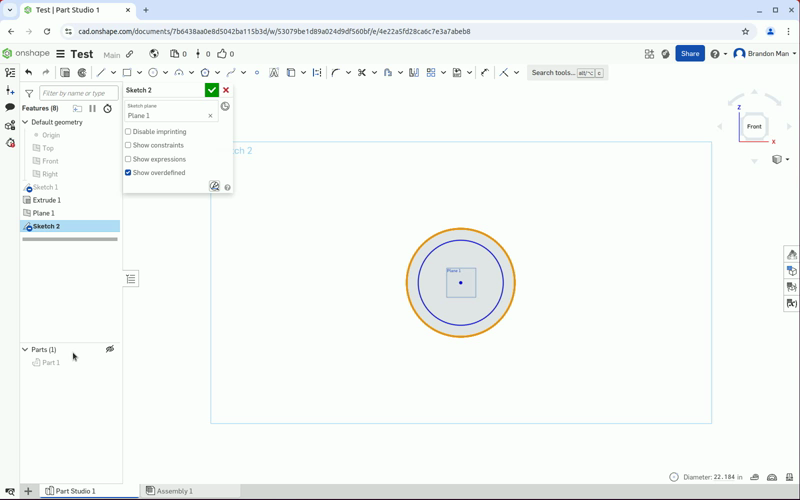
key(shift+e)
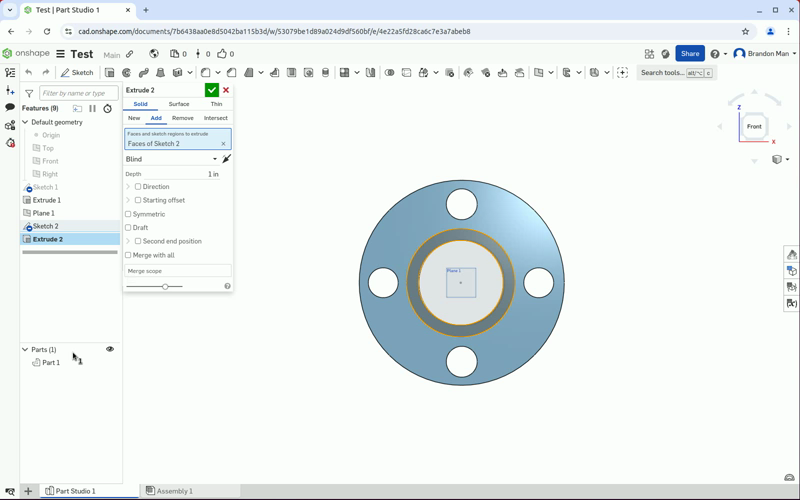
mouse_move(143, 106)
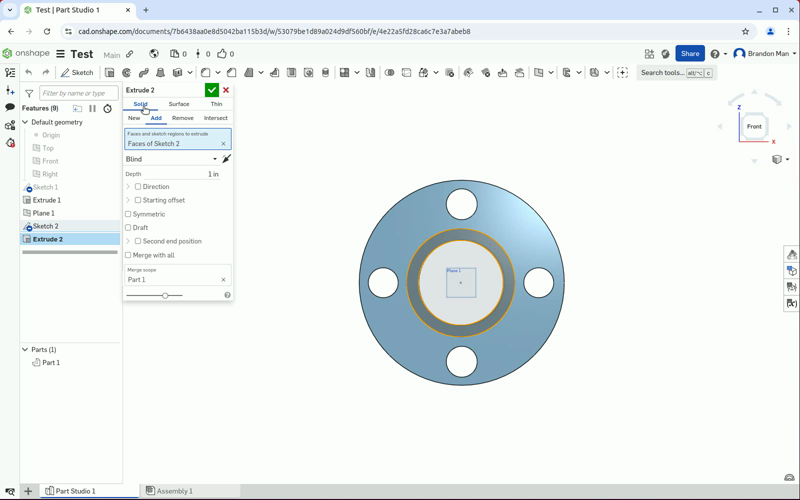
click(143, 106)
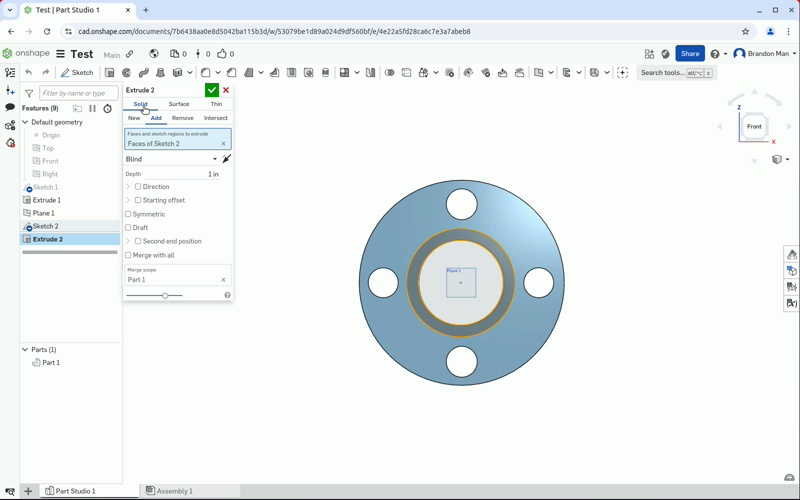
mouse_move(137, 120)
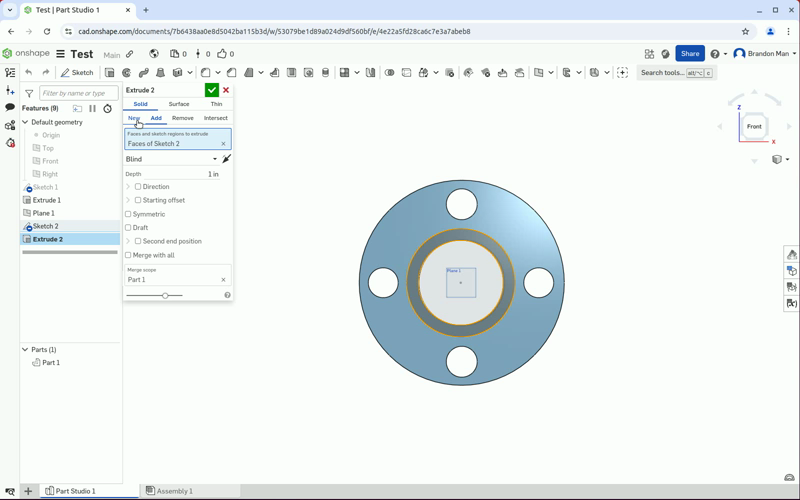
click(137, 120)
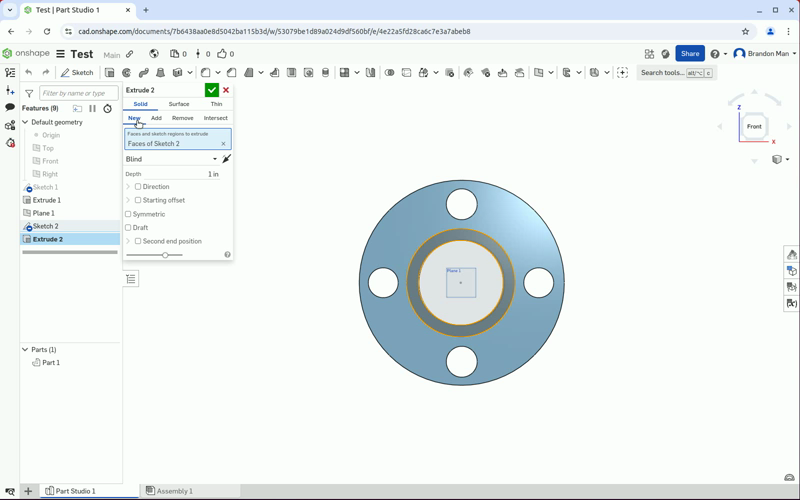
key(tab, 4)
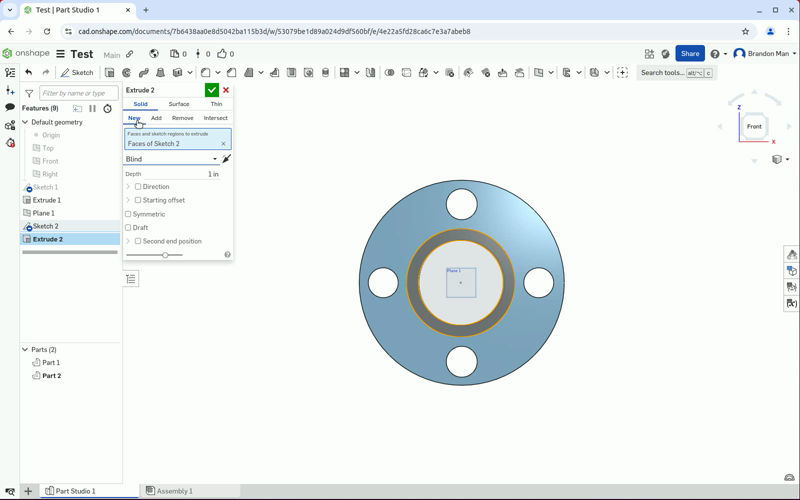
text(18.535)
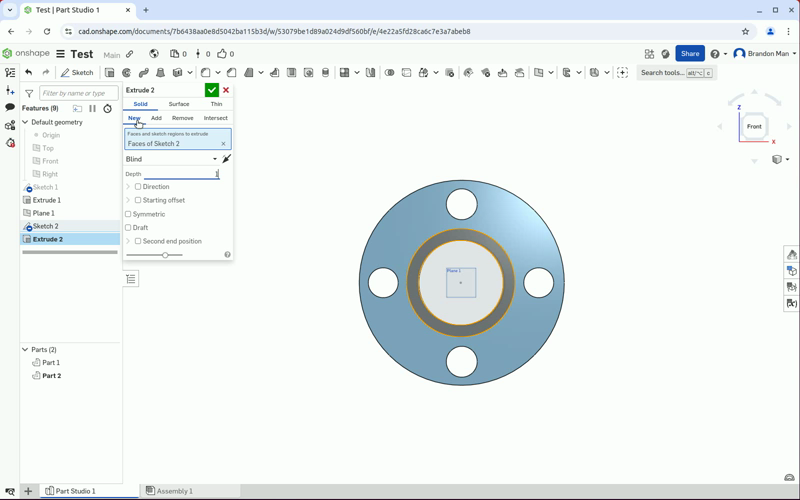
key(enter)
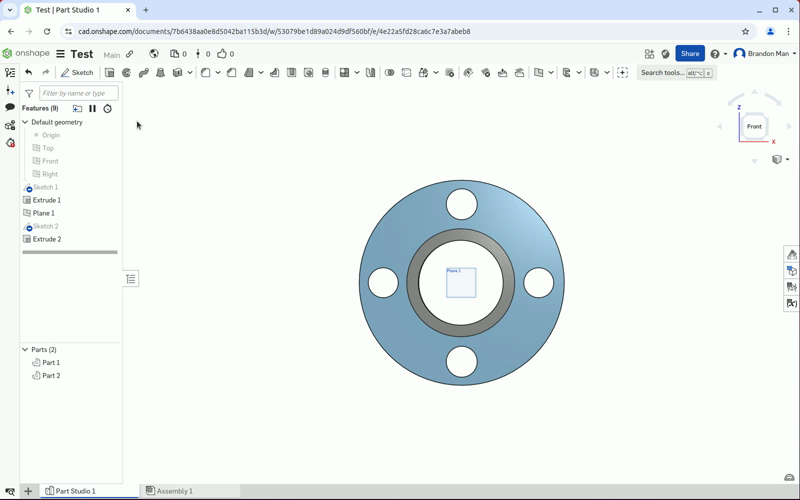
key(shift+h)
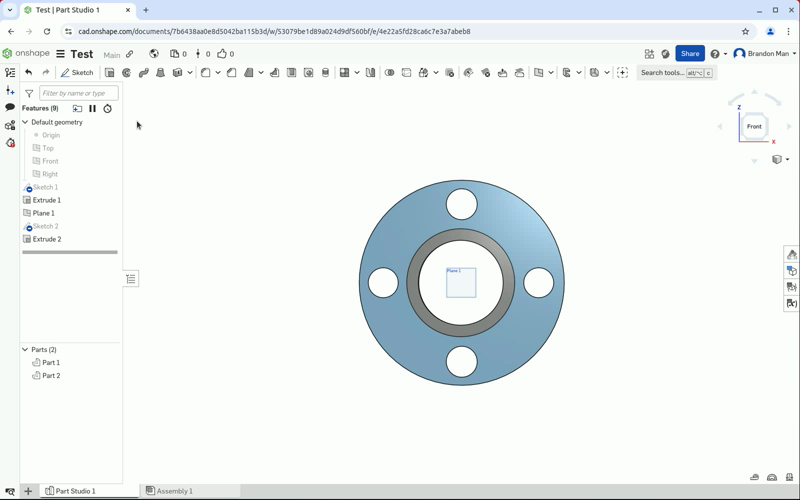
key(shift+h)
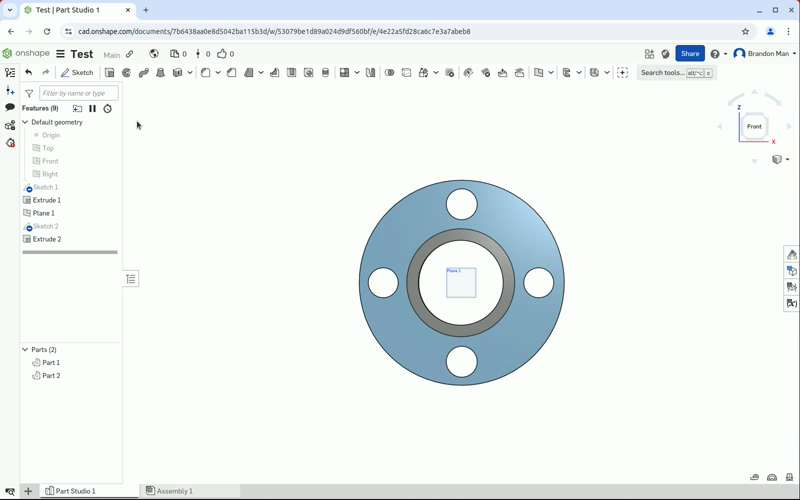
key(shift+7)
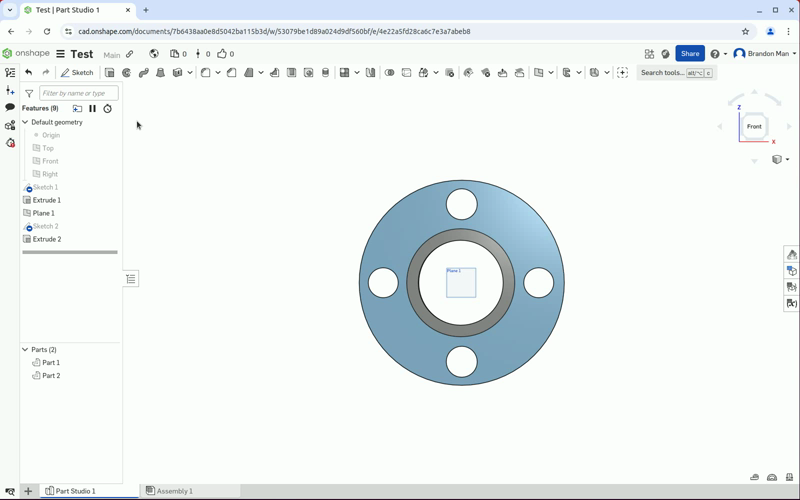
key(left, 2)
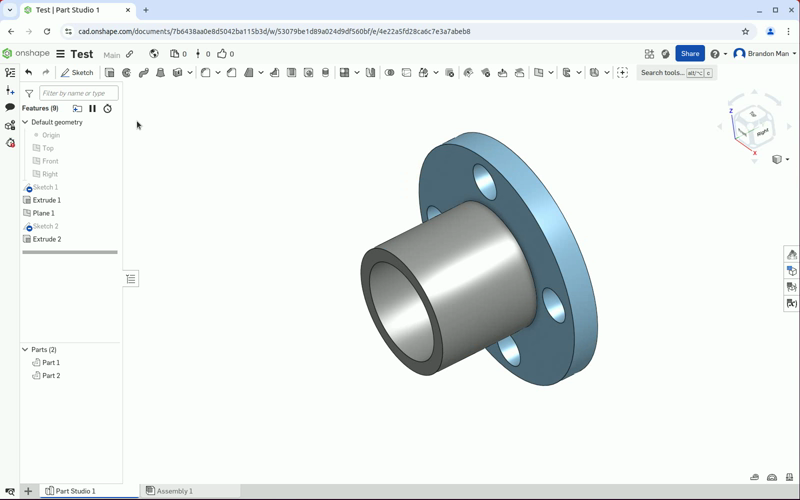
key(down, 2)
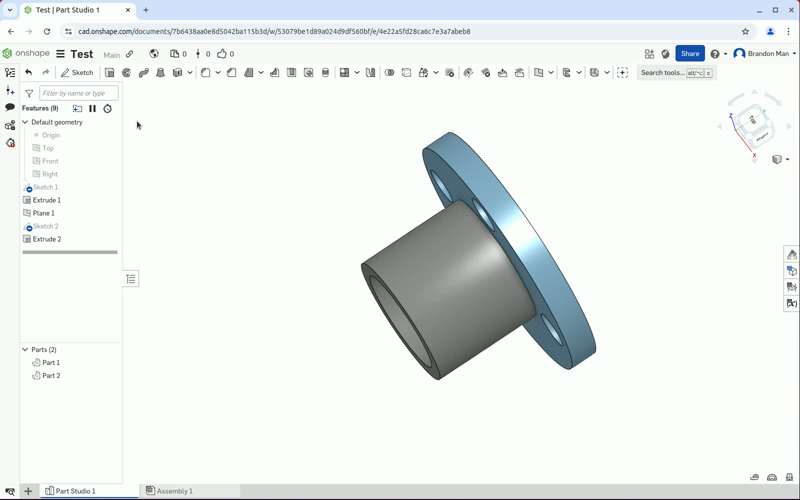
key(up, 2)
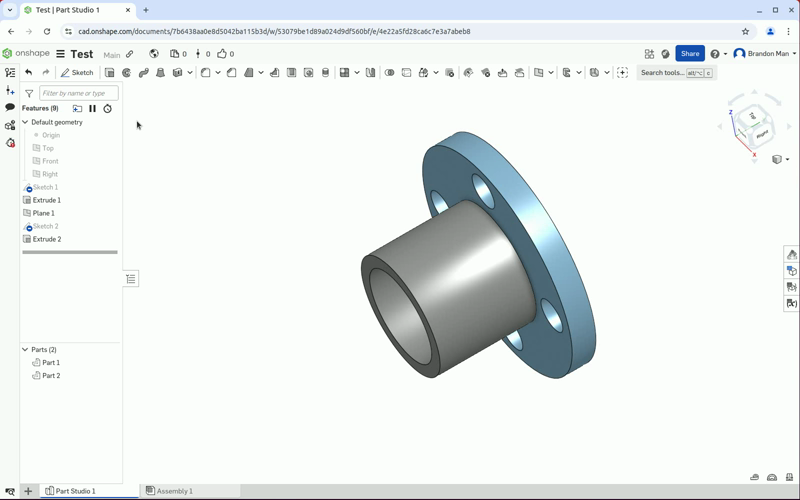
key(right, 2)
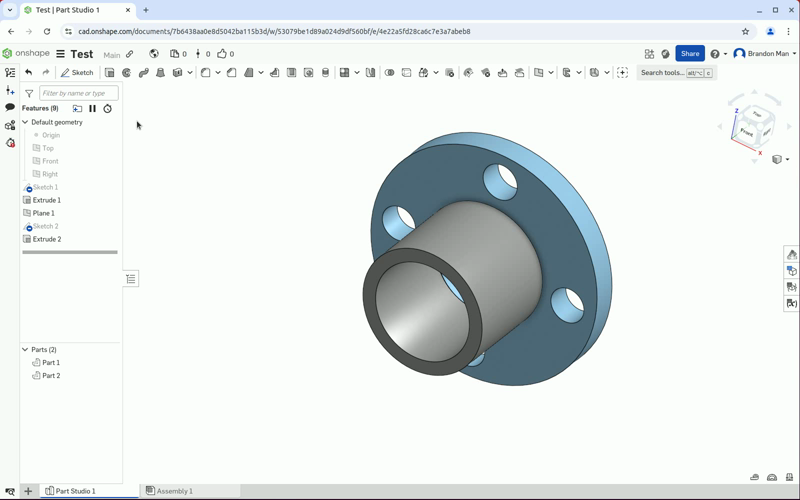
mouse_move(73, 189)
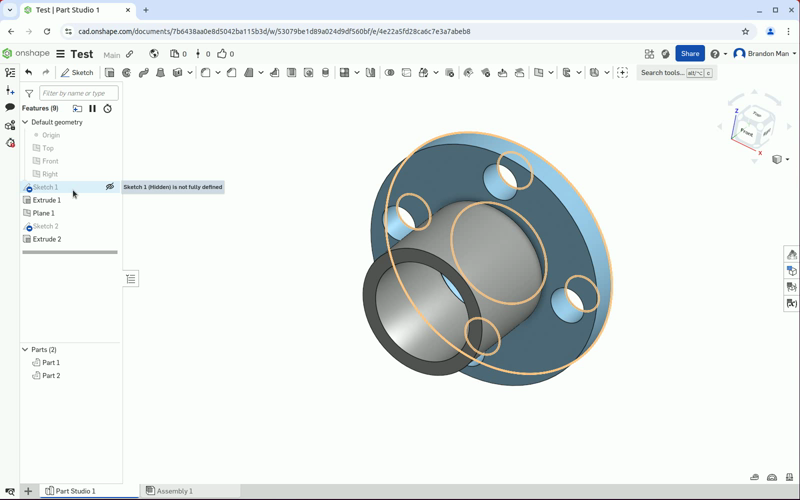
click(73, 189)